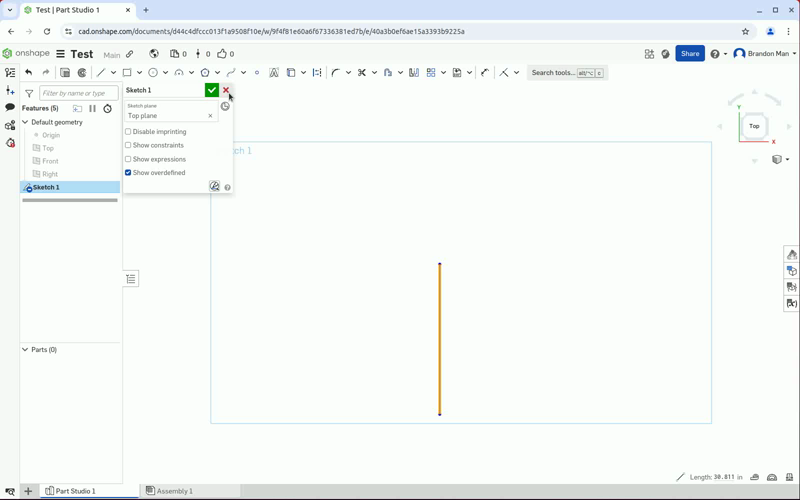
key(shift+h)
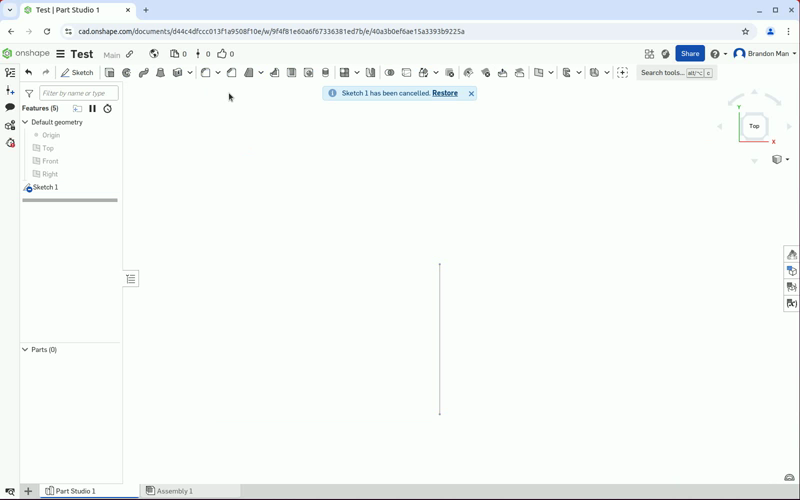
key(shift+s)
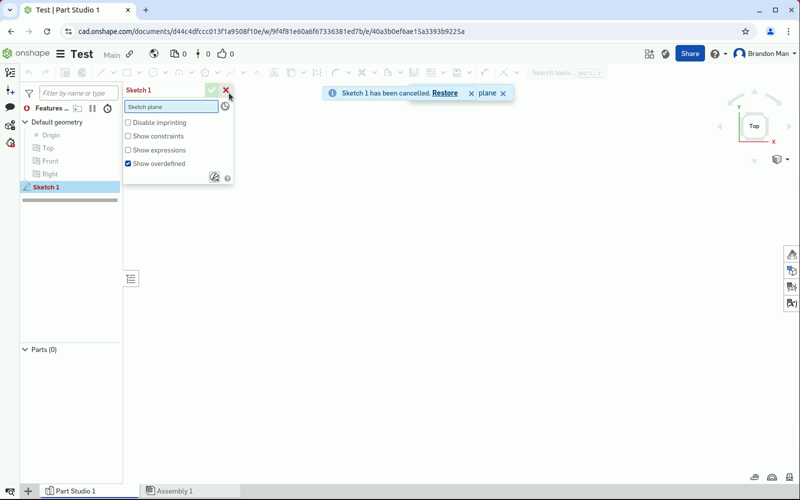
mouse_move(73, 150)
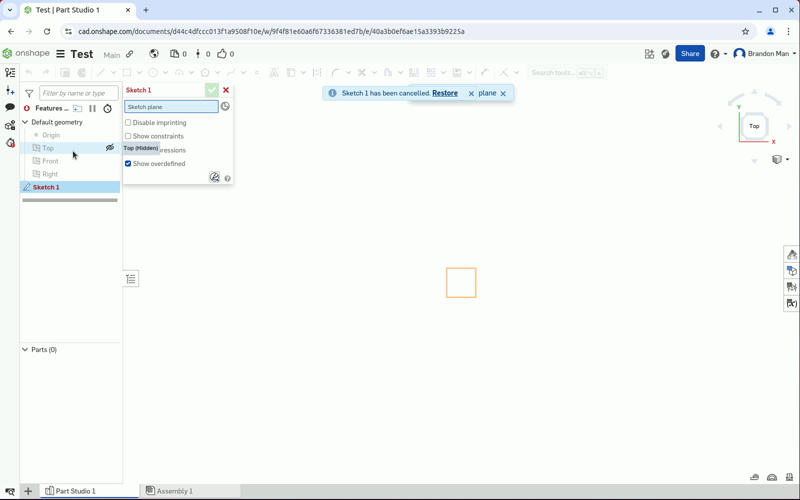
click(73, 150)
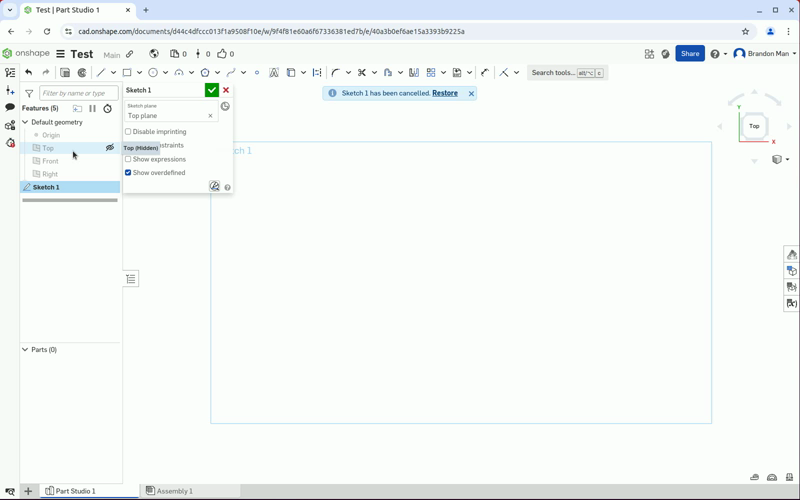
mouse_move(73, 352)
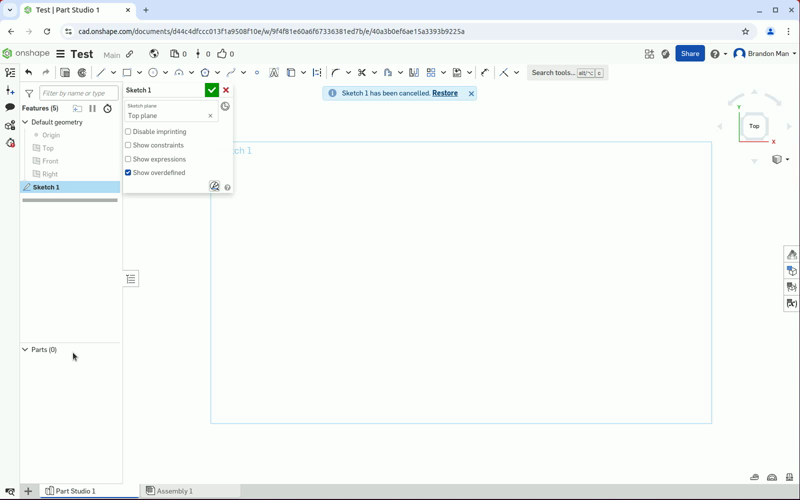
key(y)
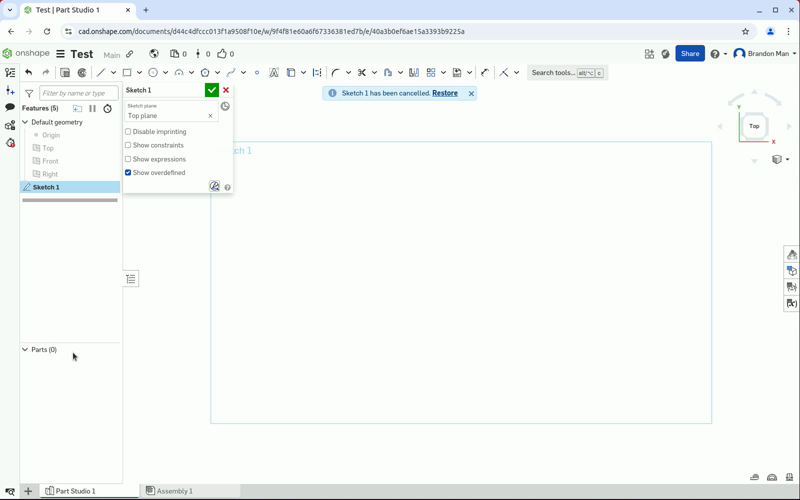
key(a)
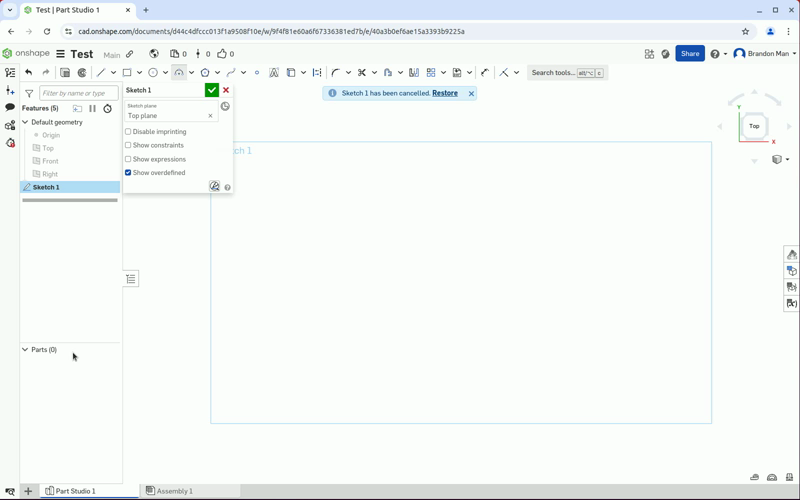
key_down(shift)
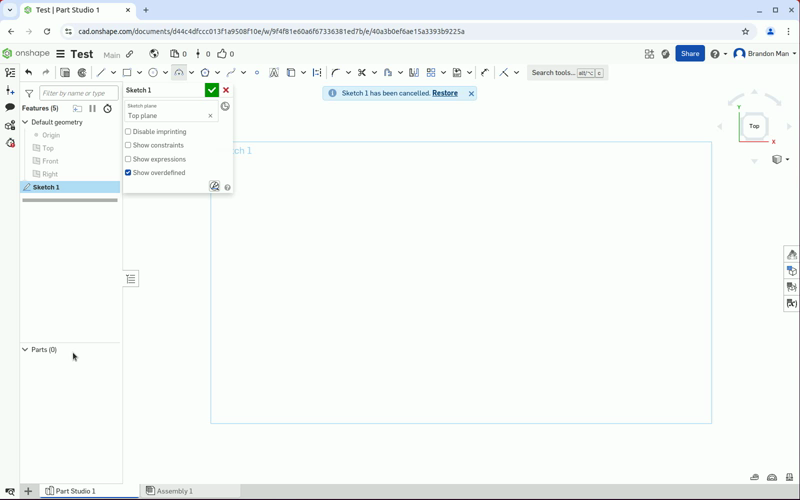
mouse_move(438, 375)
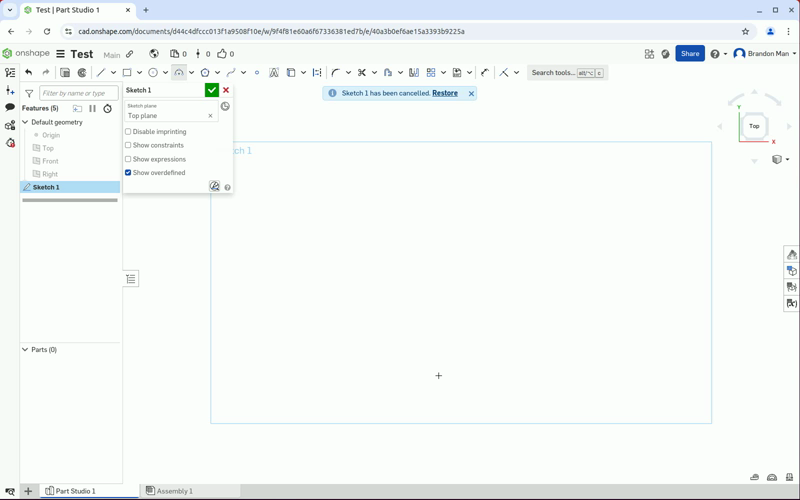
click(438, 375)
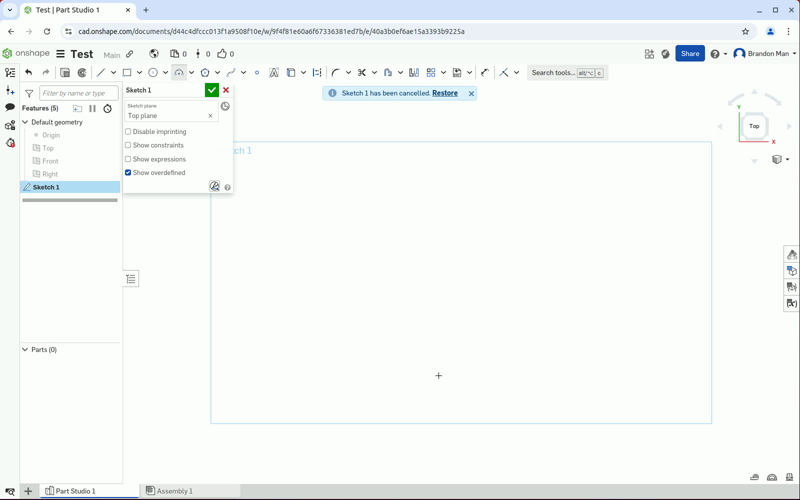
key_up(shift)
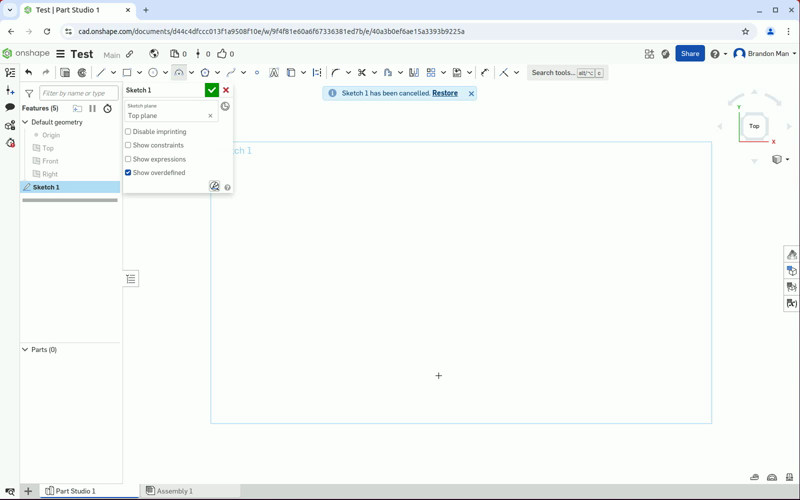
key_down(shift)
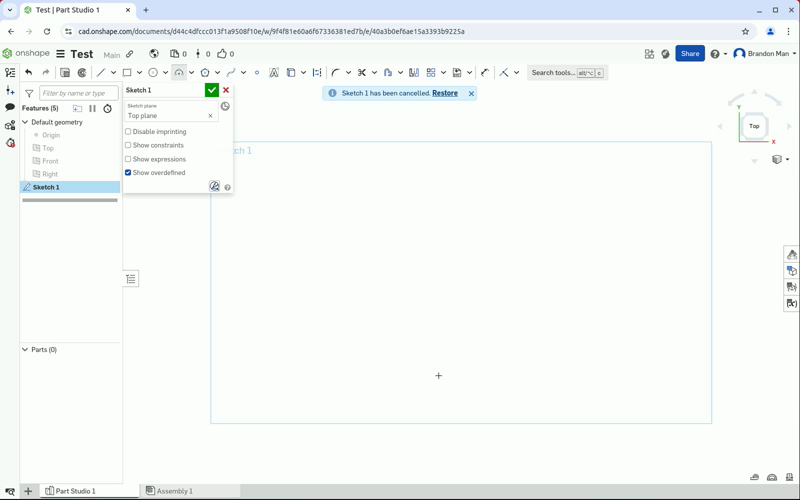
mouse_move(481, 375)
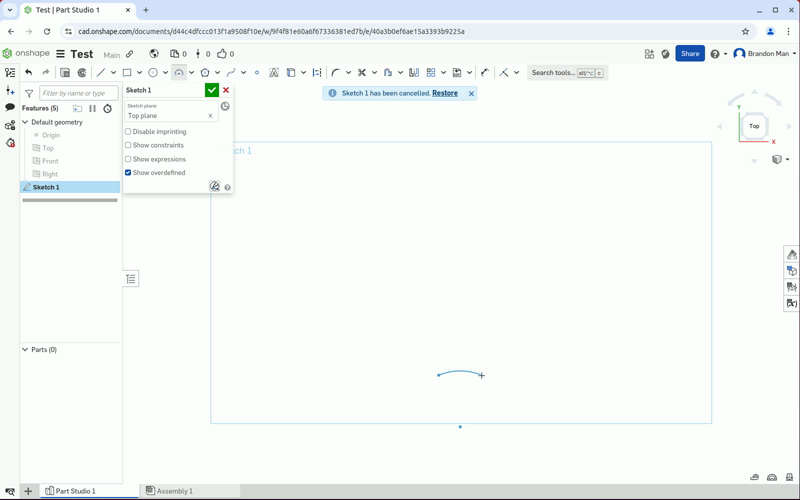
click(481, 375)
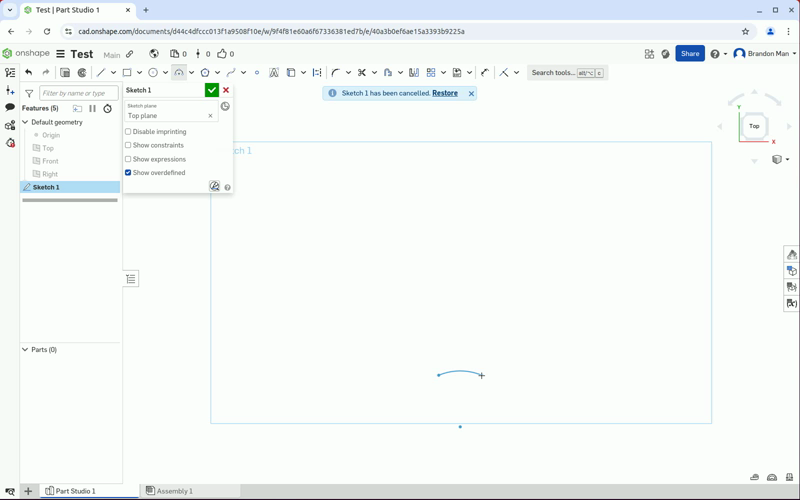
mouse_move(460, 192)
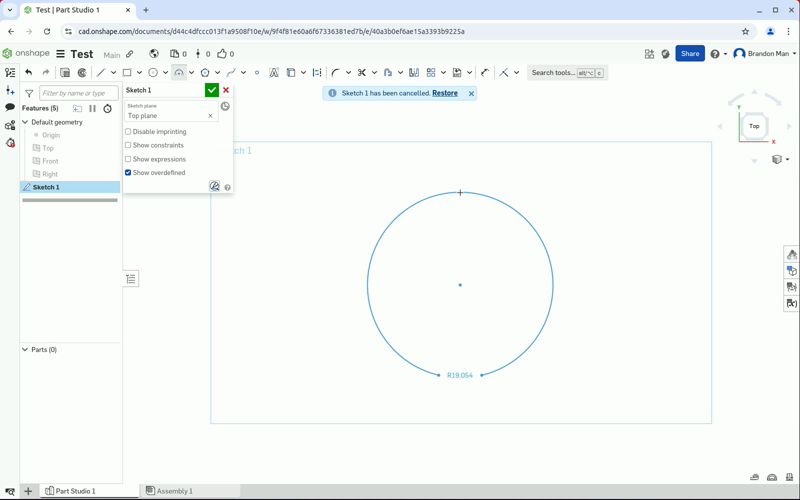
click(460, 192)
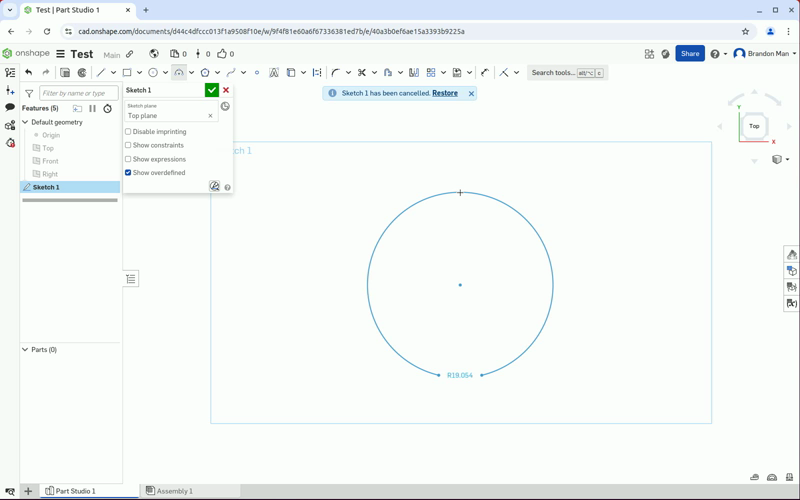
key_up(shift)
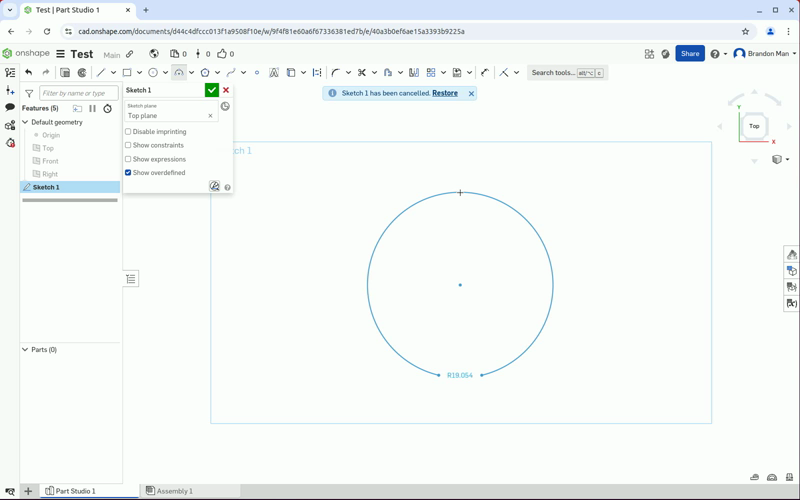
key(esc)
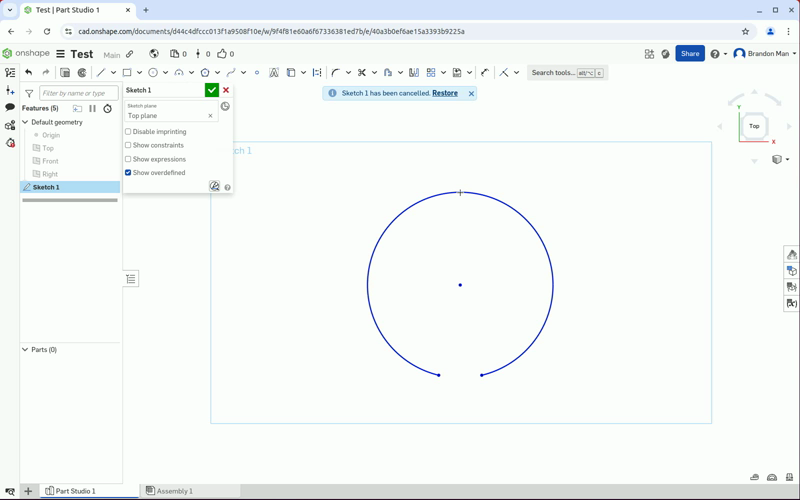
key(l)
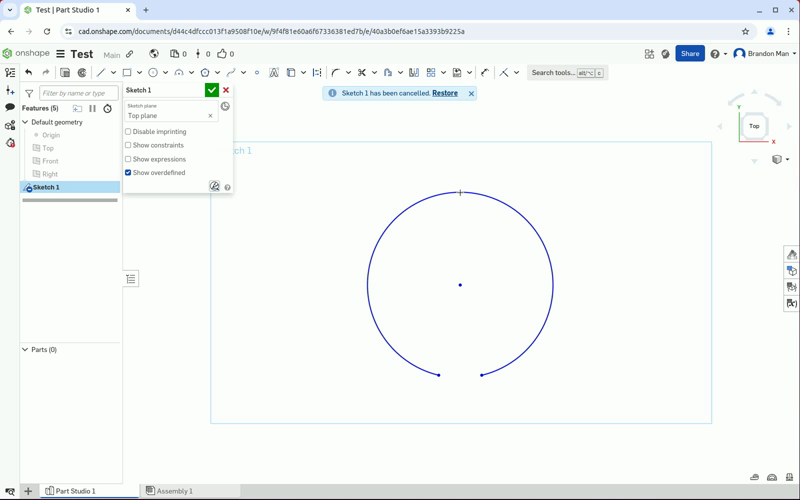
mouse_move(481, 375)
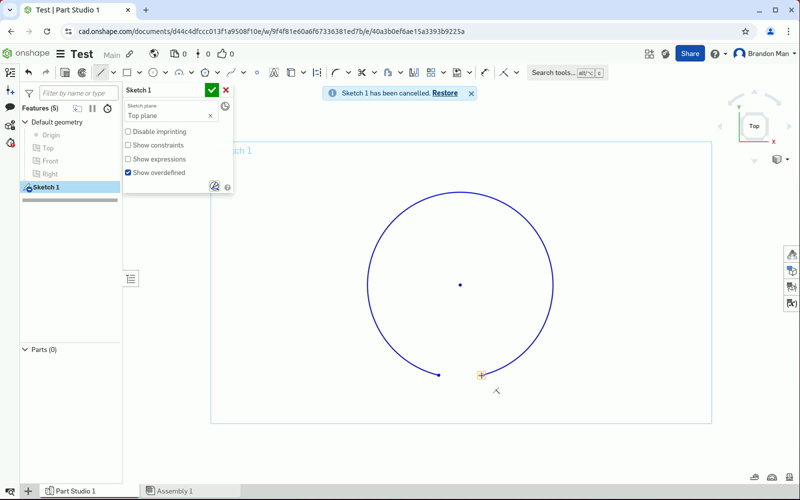
click(481, 375)
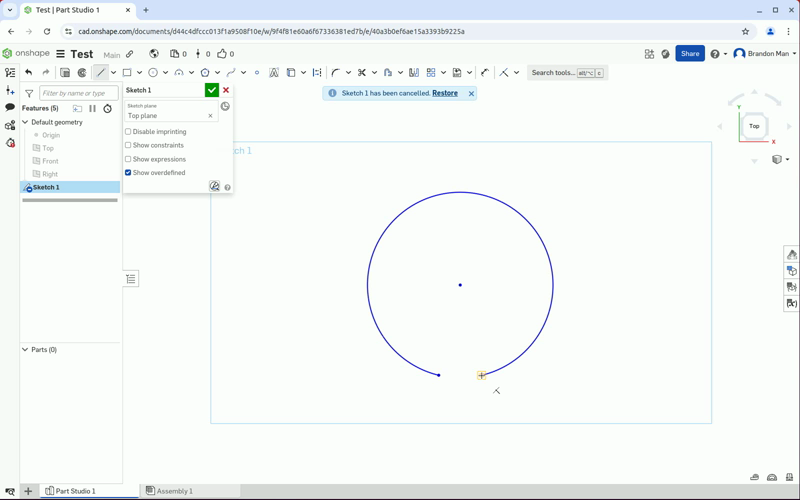
key_down(shift)
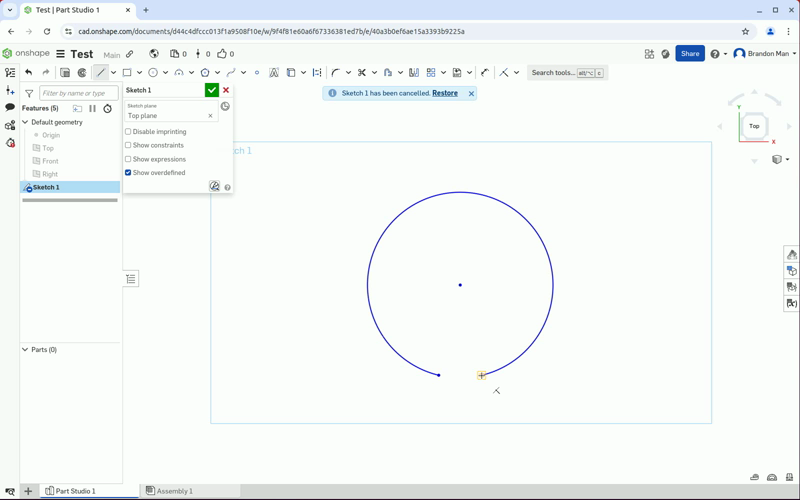
mouse_move(481, 303)
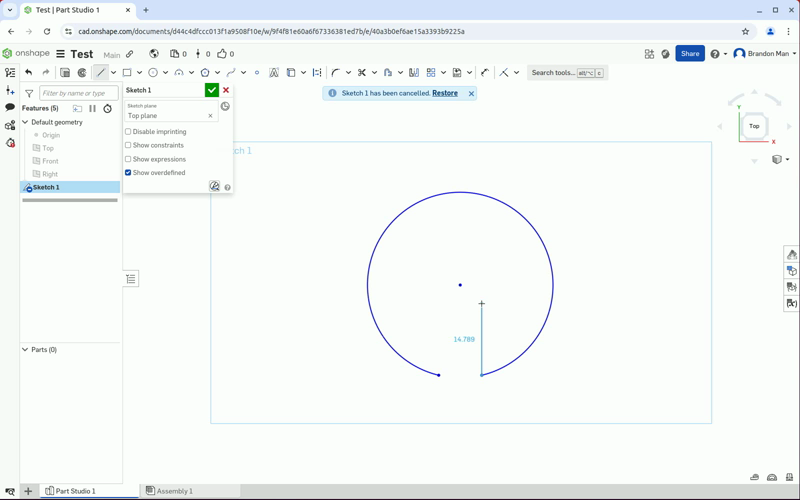
click(481, 303)
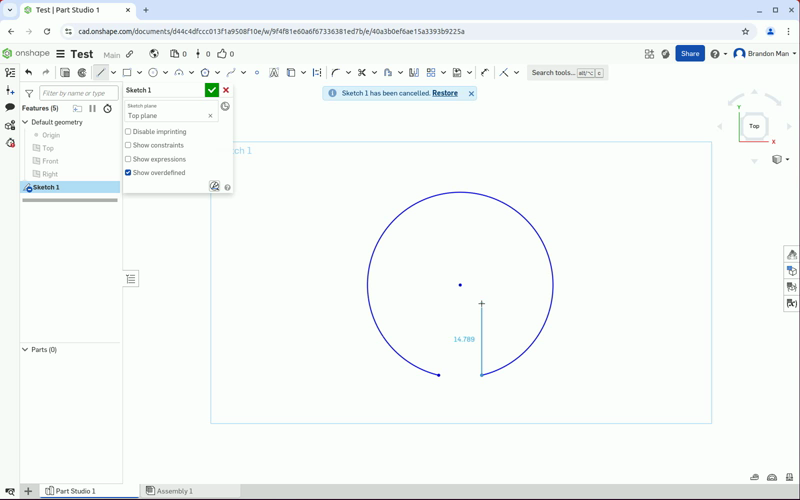
key_up(shift)
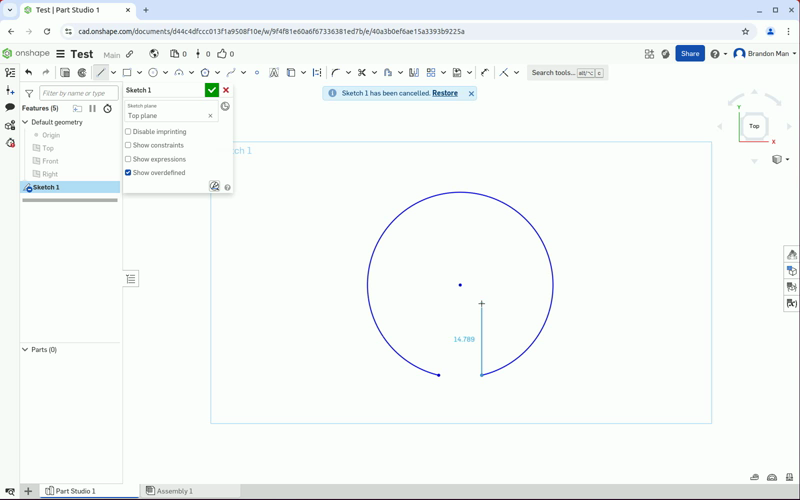
key(esc)
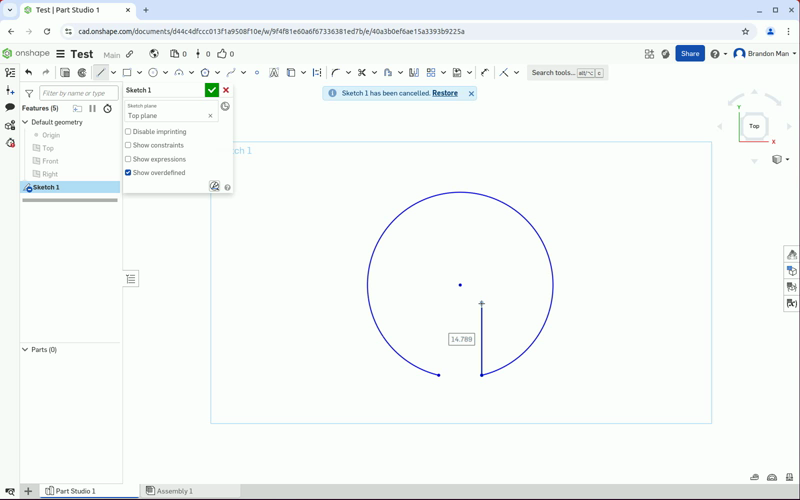
key(a)
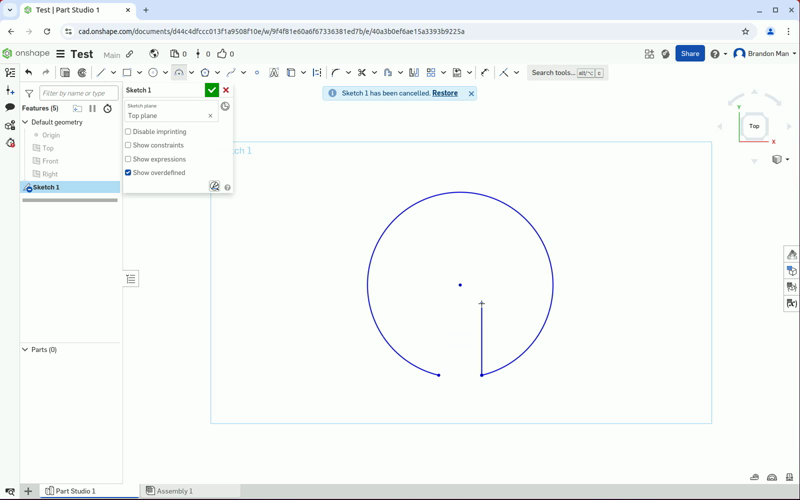
mouse_move(481, 303)
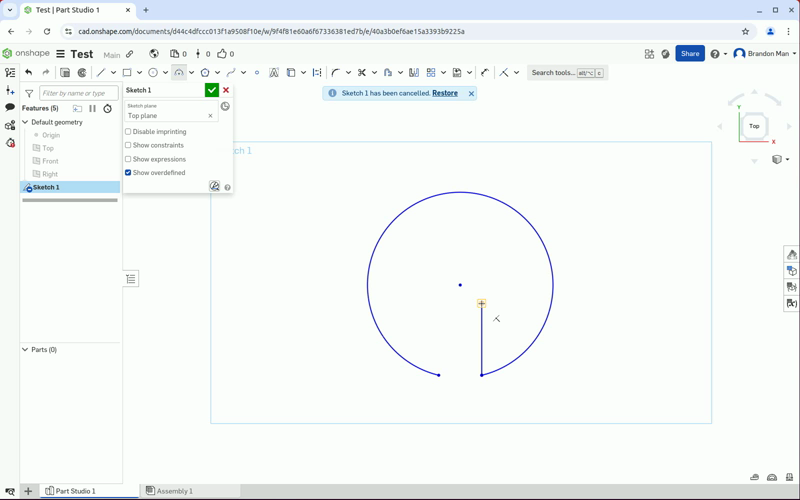
click(481, 303)
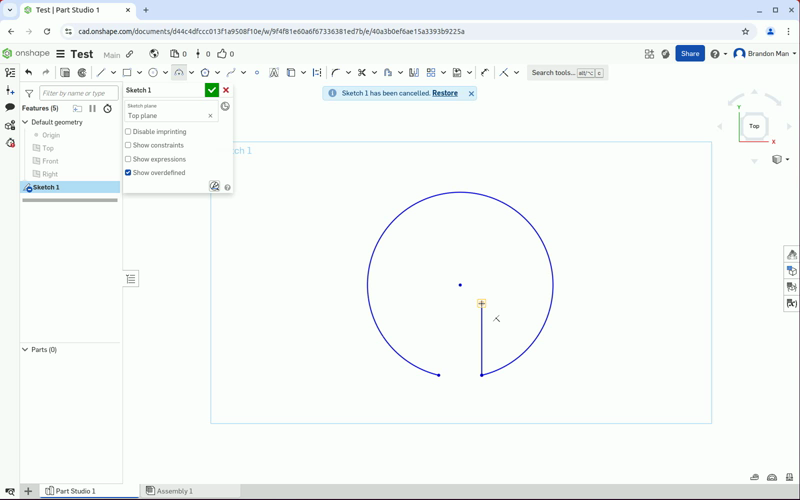
key_down(shift)
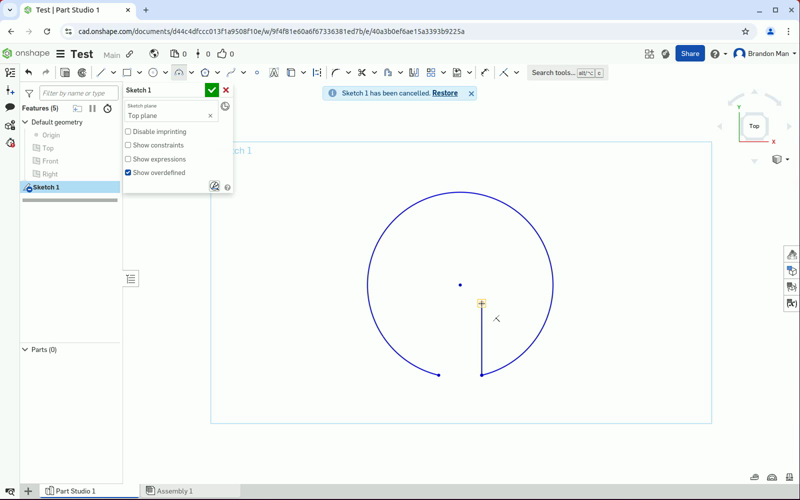
mouse_move(438, 303)
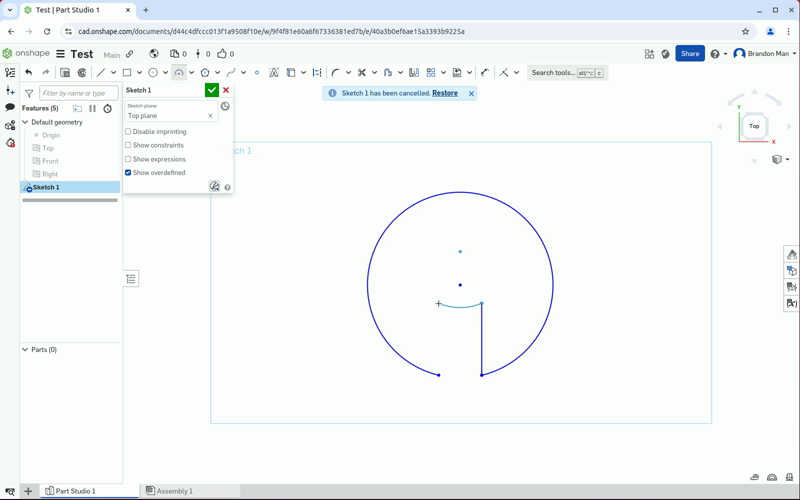
click(438, 303)
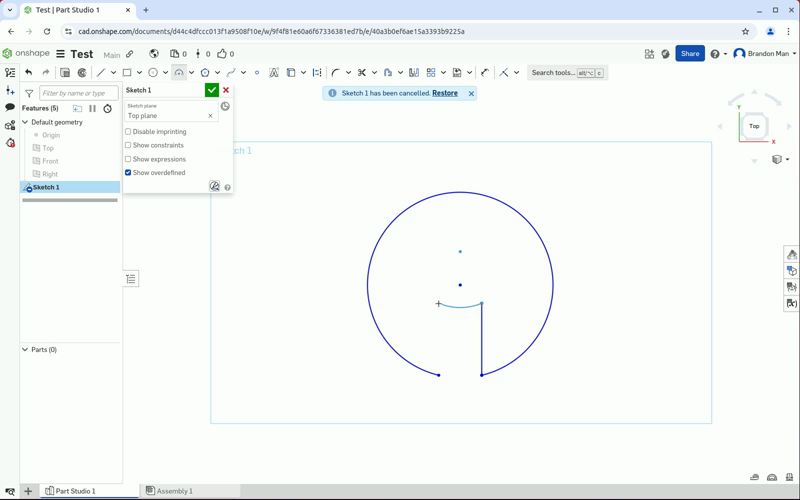
mouse_move(460, 254)
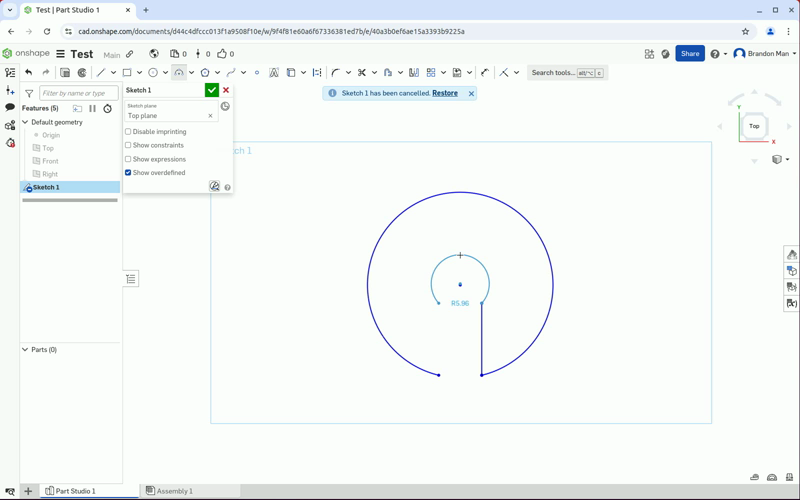
click(460, 254)
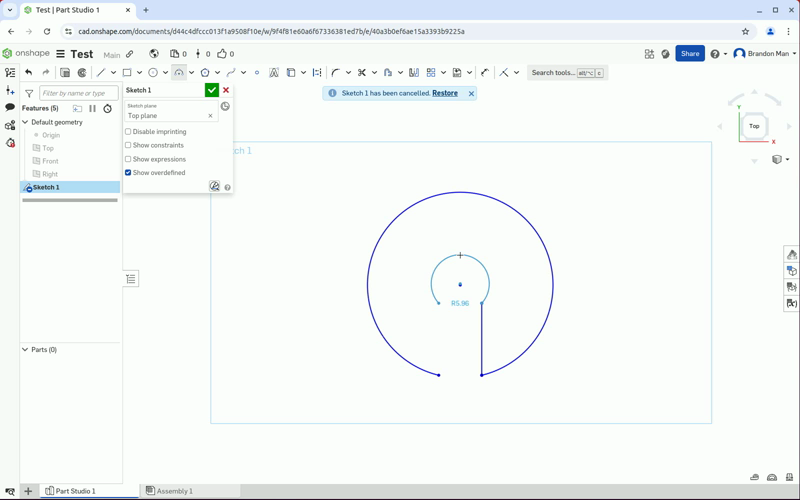
key_up(shift)
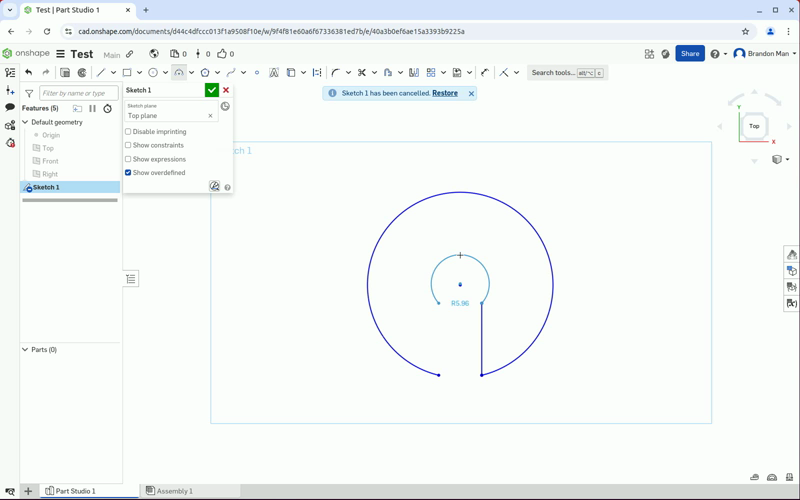
key(esc)
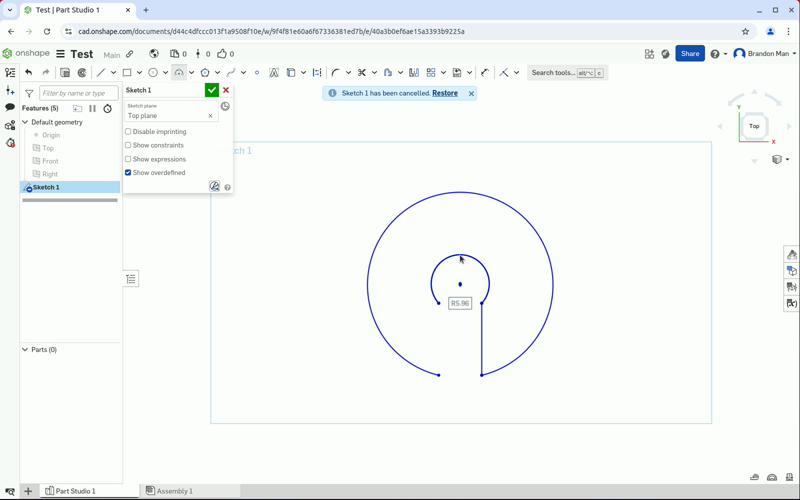
key(l)
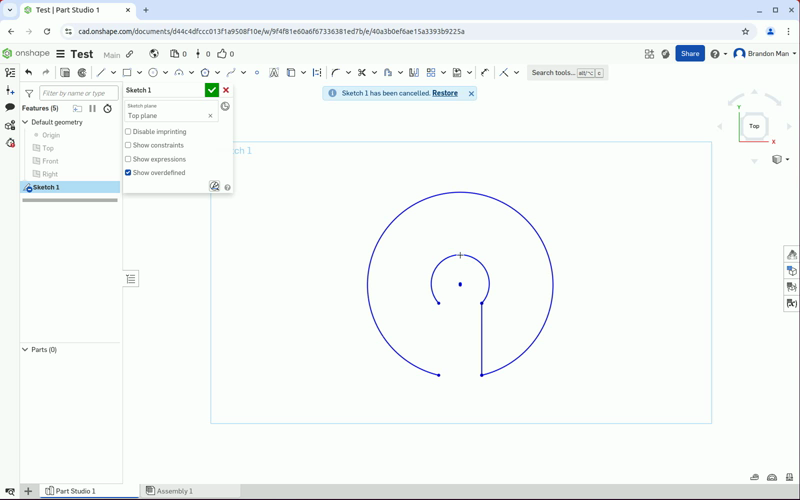
mouse_move(438, 303)
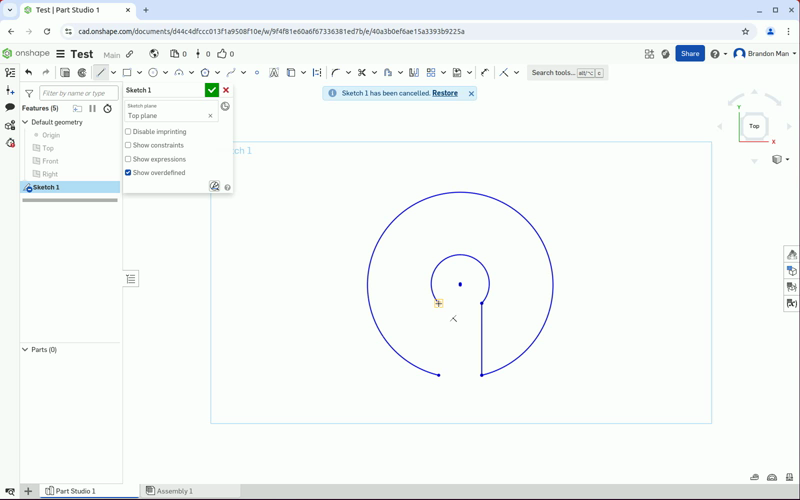
click(438, 303)
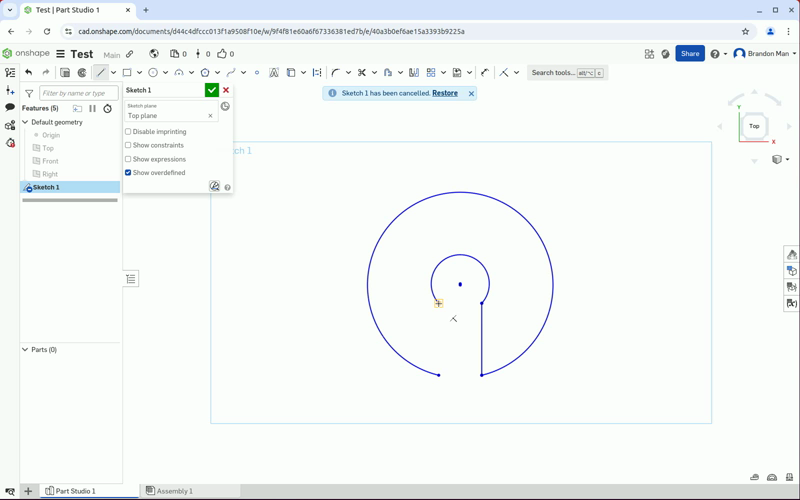
key_down(shift)
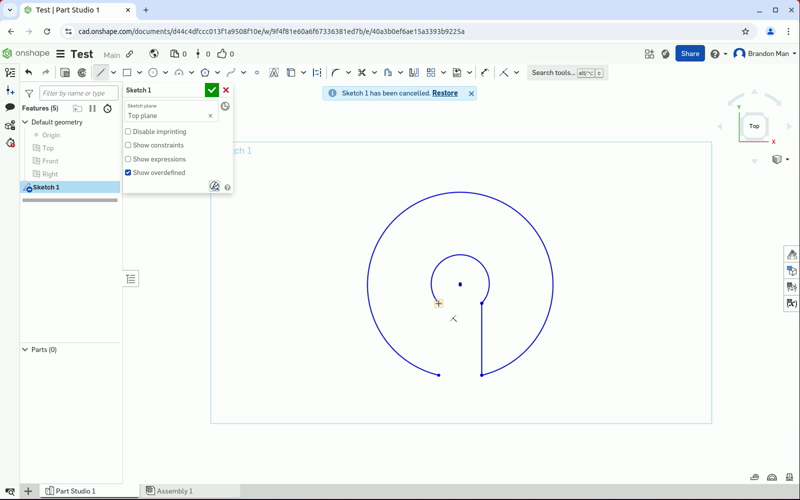
mouse_move(438, 375)
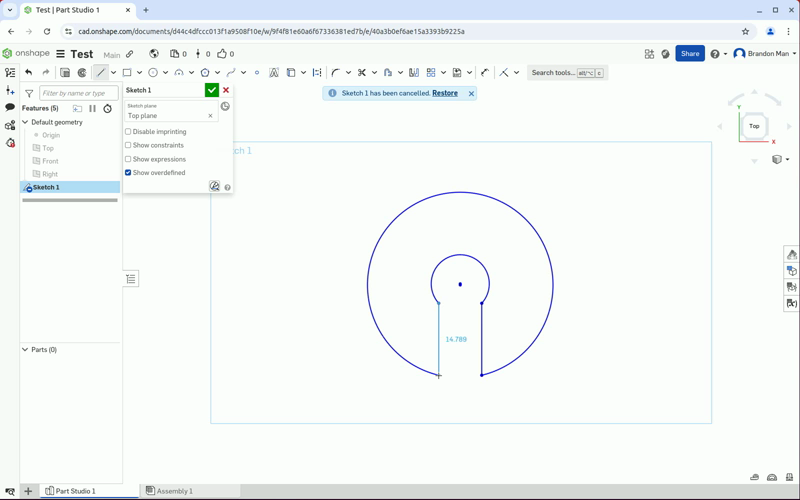
key_up(shift)
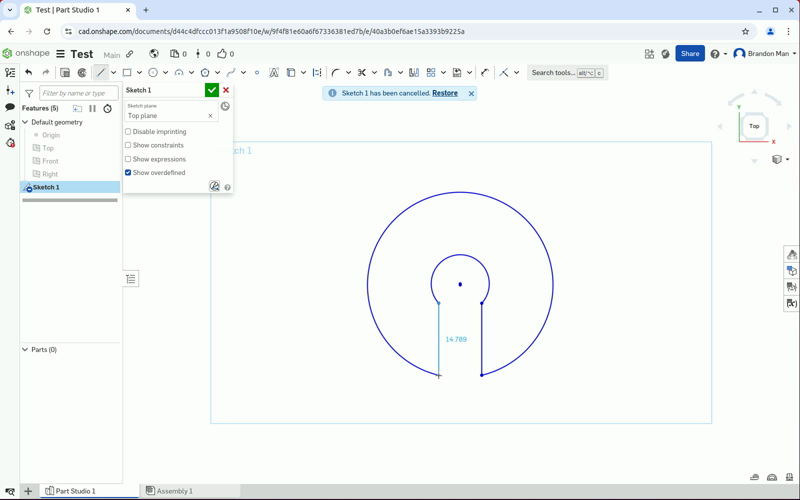
click(438, 375)
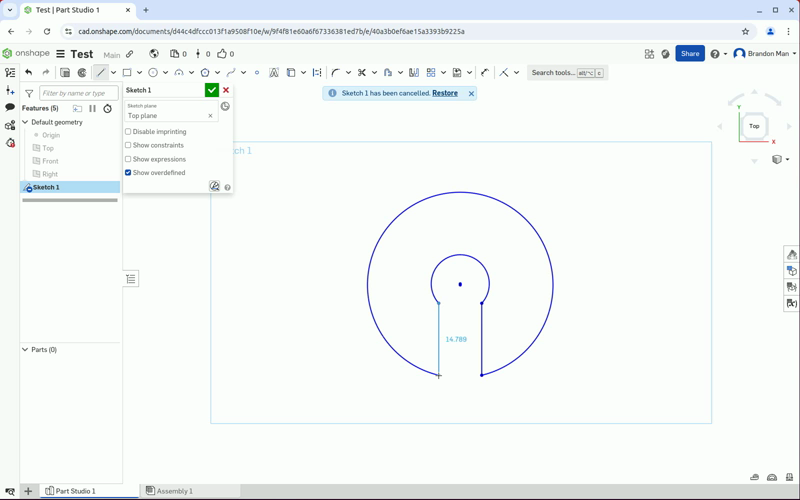
key(esc)
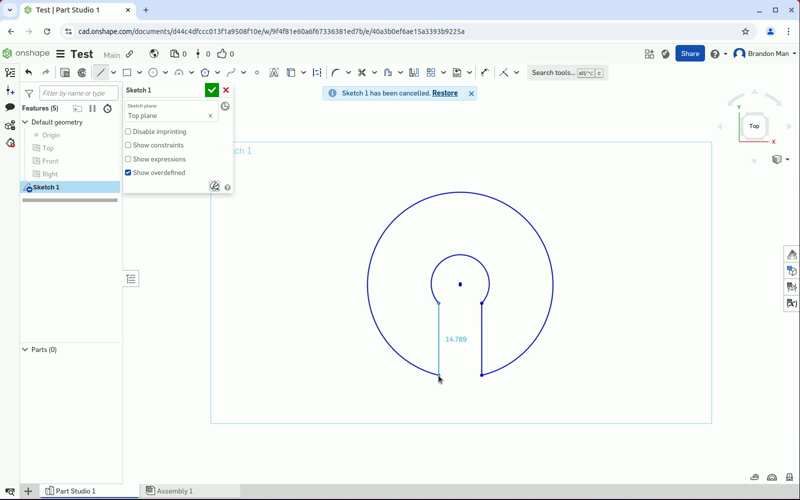
mouse_move(404, 318)
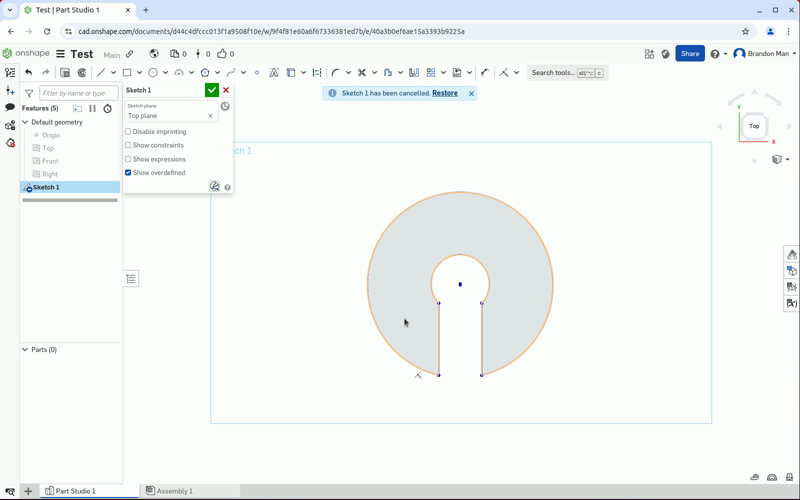
click(404, 318)
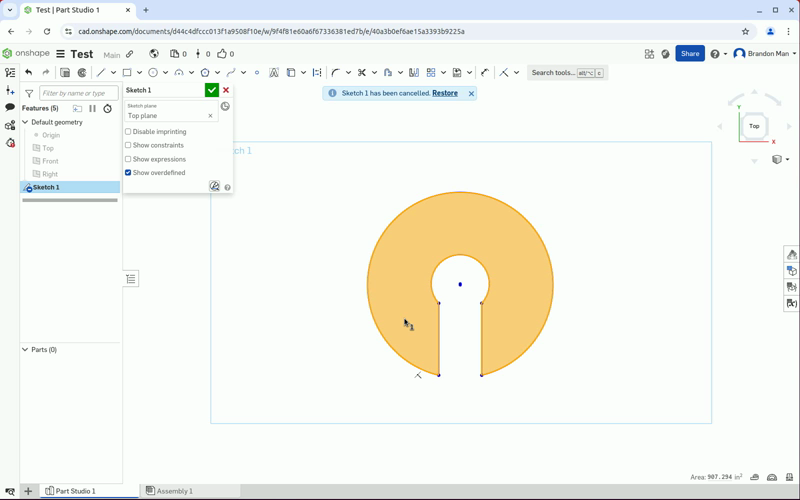
mouse_move(73, 352)
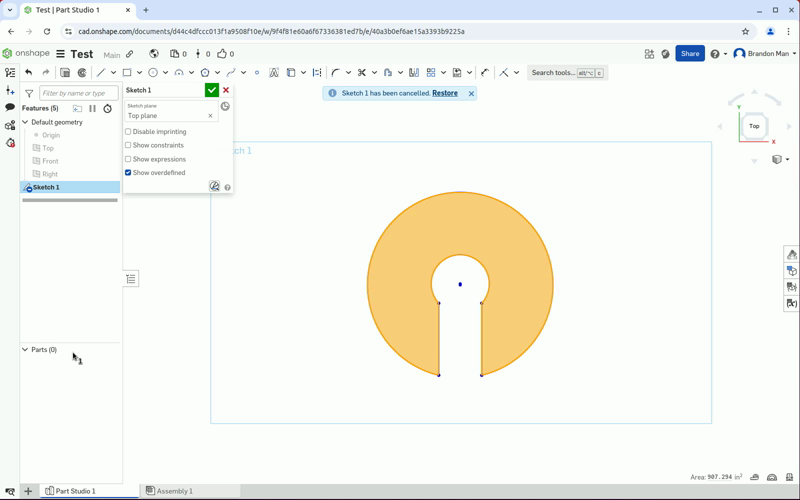
key(shift+y)
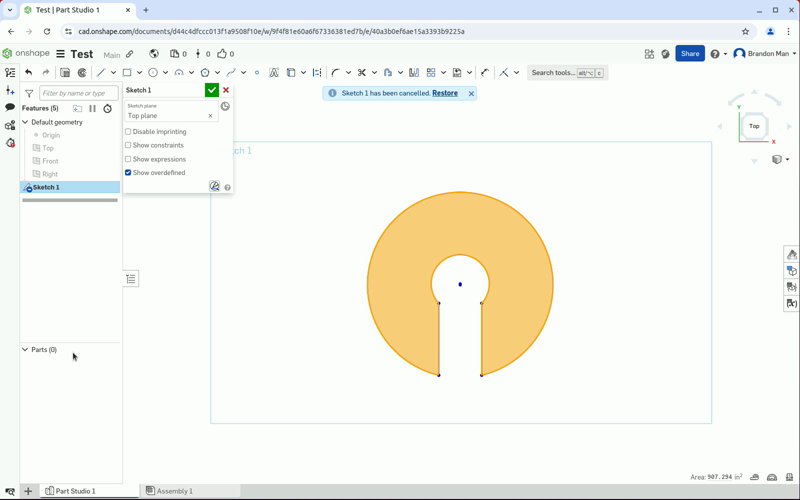
key(shift+e)
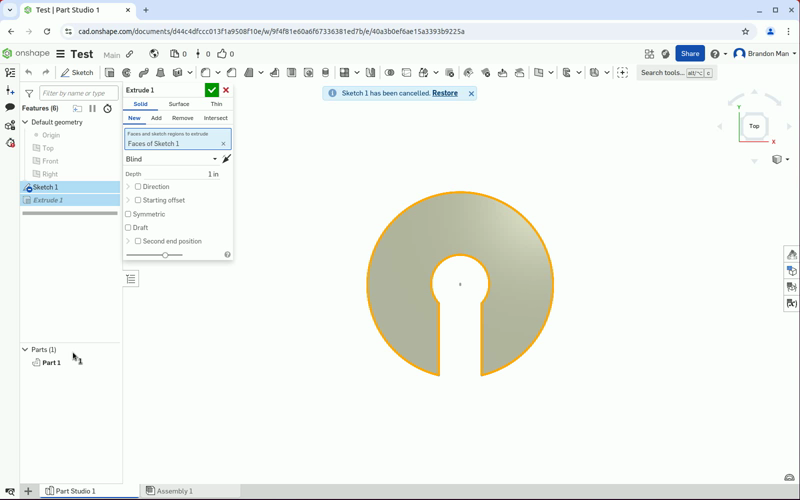
mouse_move(143, 106)
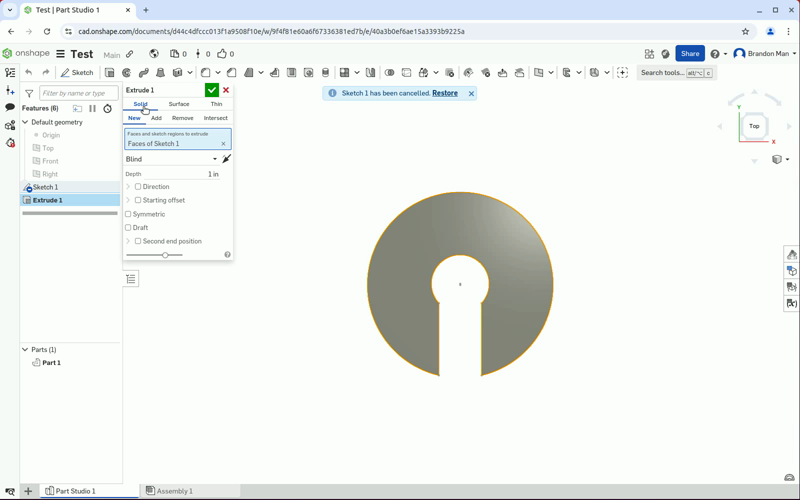
click(143, 106)
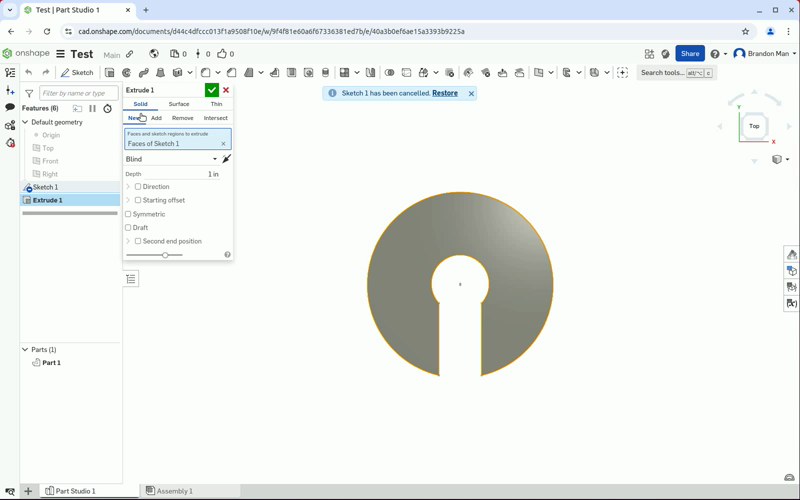
mouse_move(137, 120)
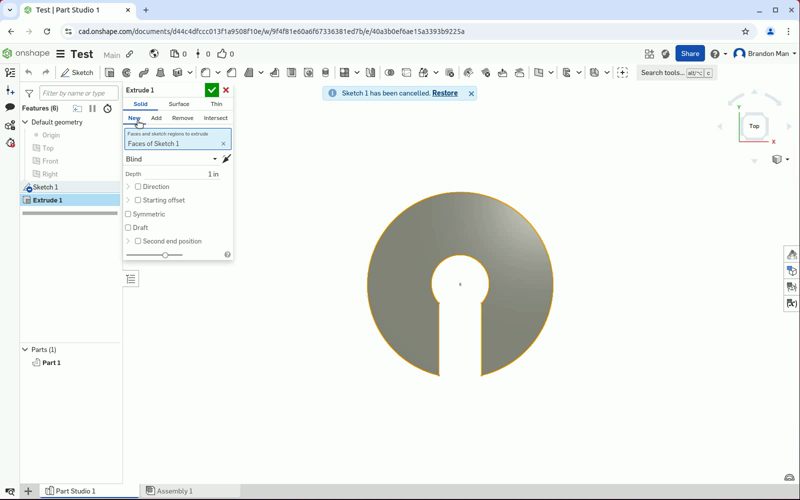
click(137, 120)
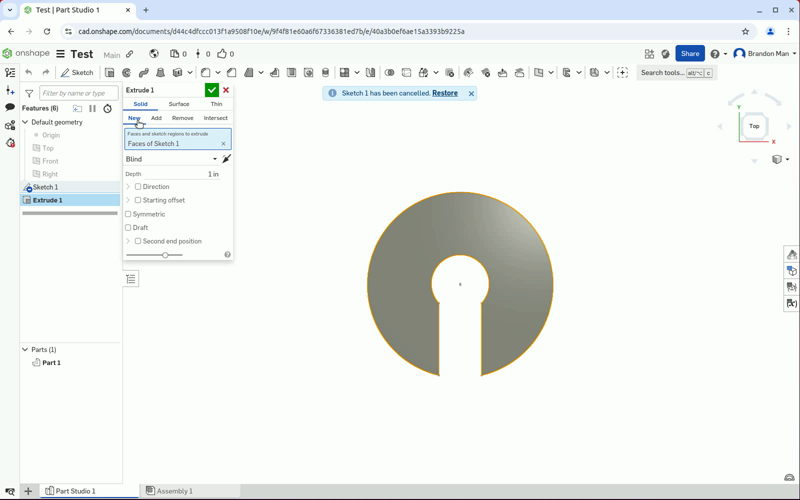
key(tab, 4)
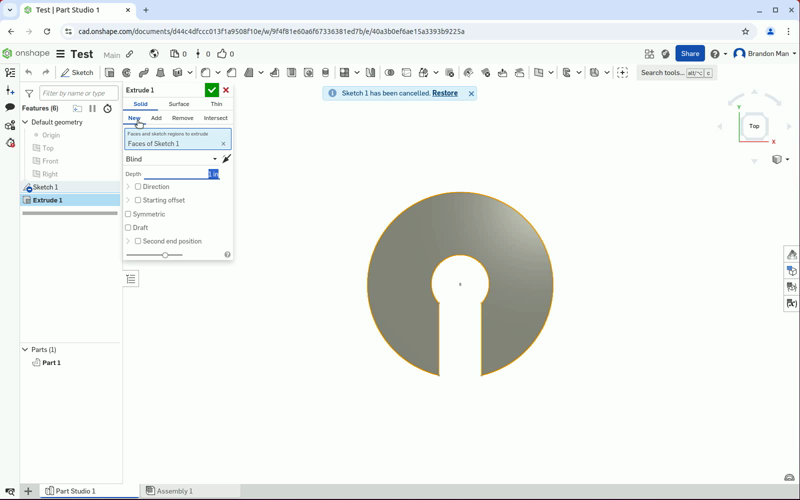
text(11.073)
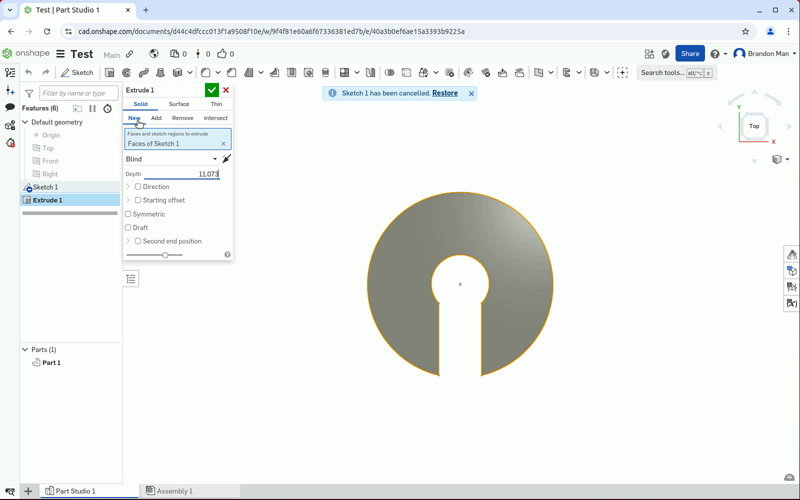
key(enter)
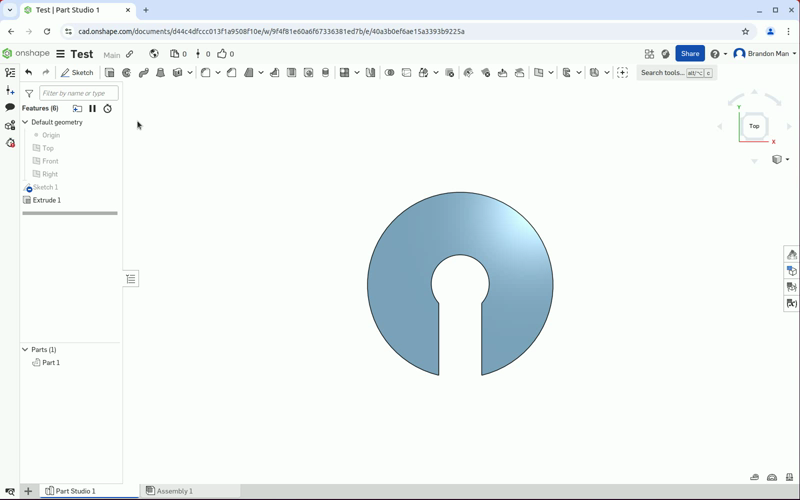
key(shift+h)
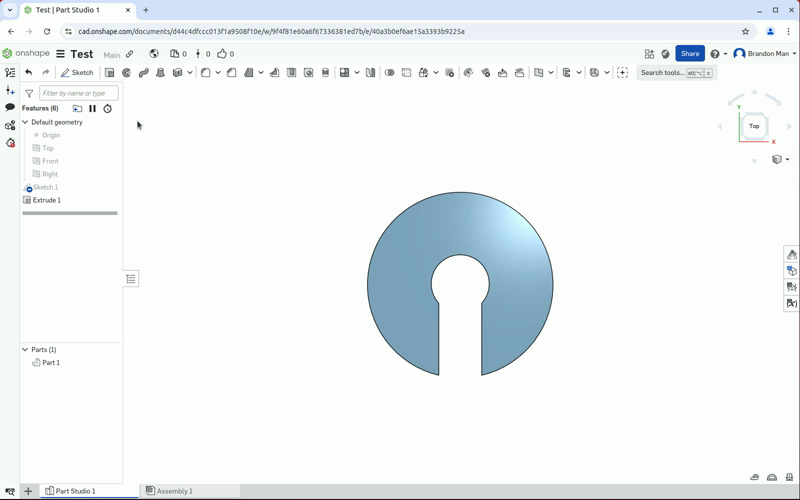
key(shift+h)
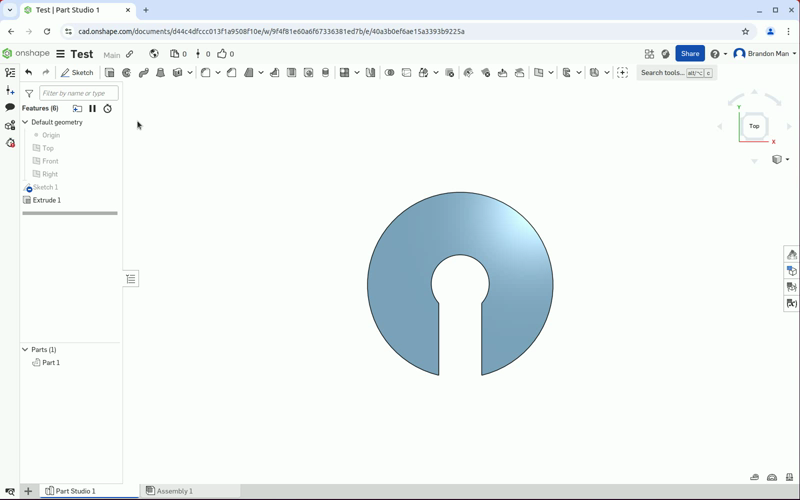
mouse_move(73, 189)
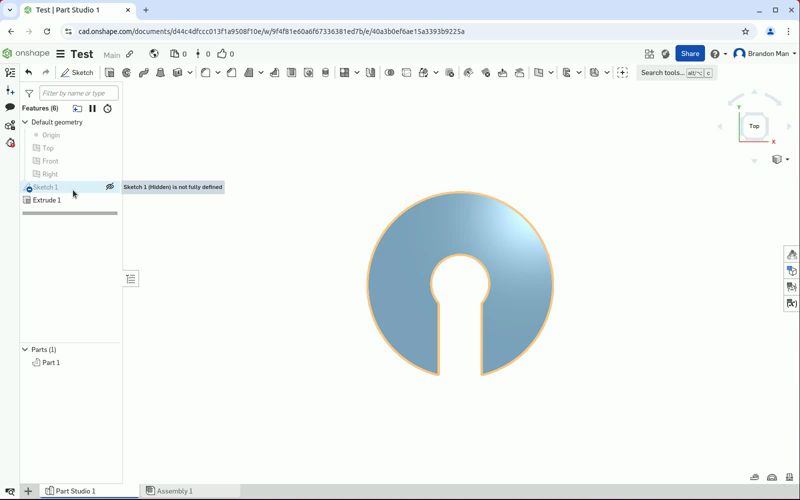
click(73, 189)
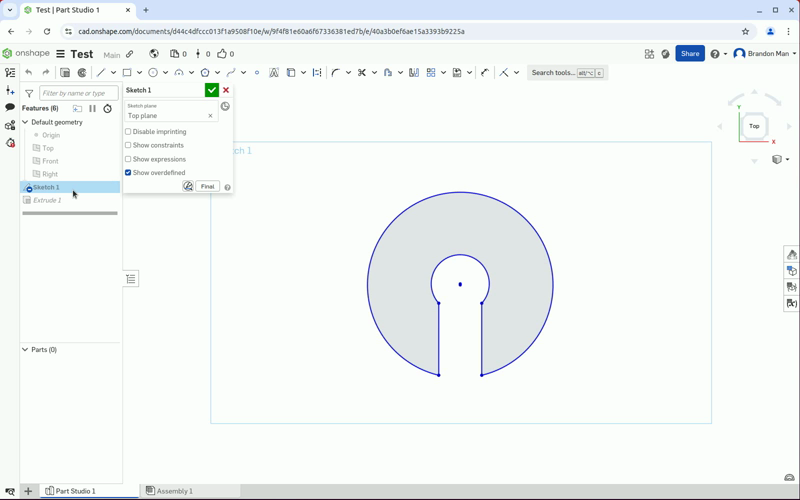
mouse_move(229, 92)
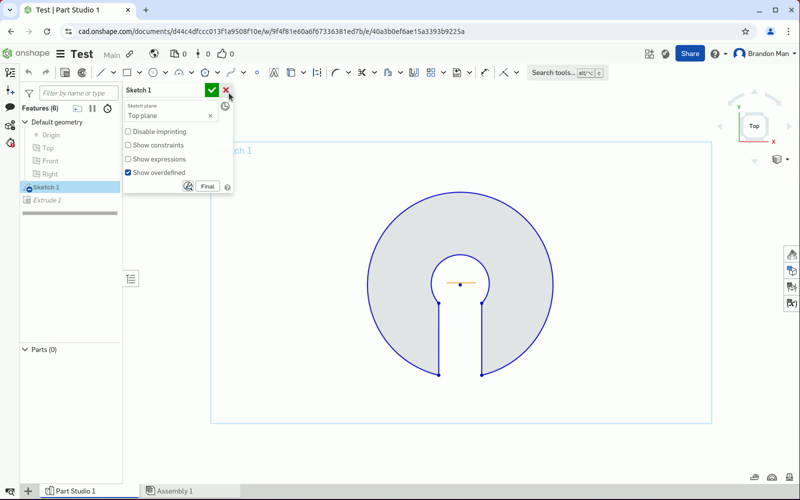
click(229, 92)
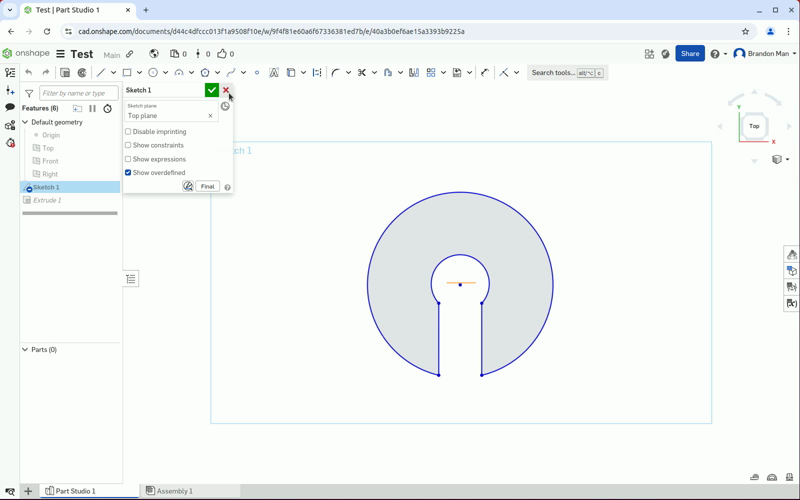
key(shift+s)
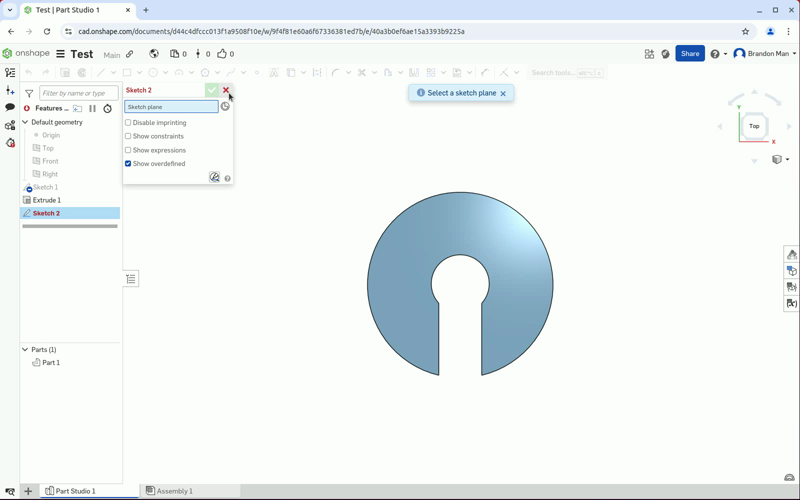
mouse_move(73, 150)
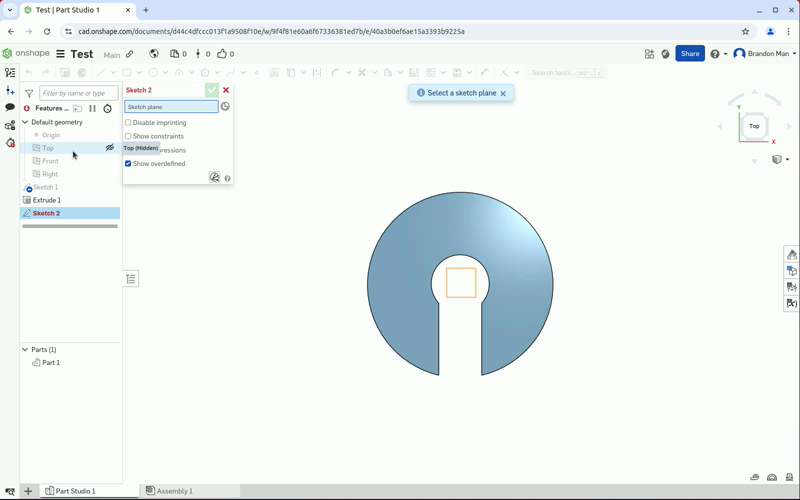
click(73, 150)
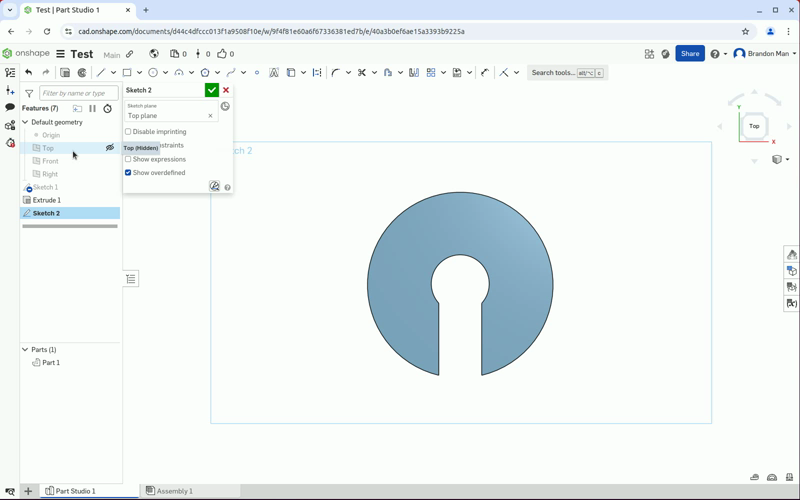
mouse_move(73, 352)
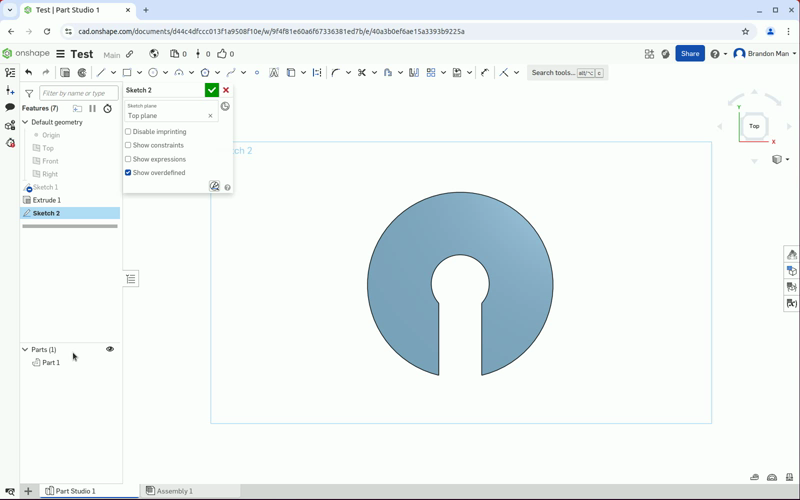
key(y)
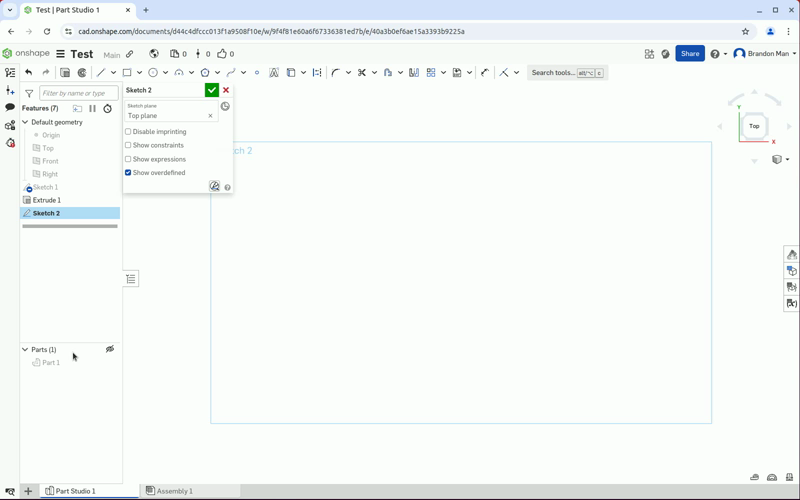
key(a)
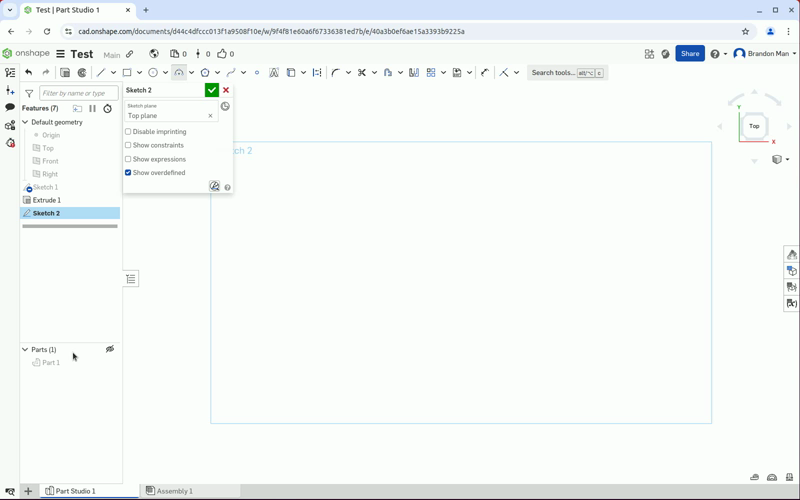
key_down(shift)
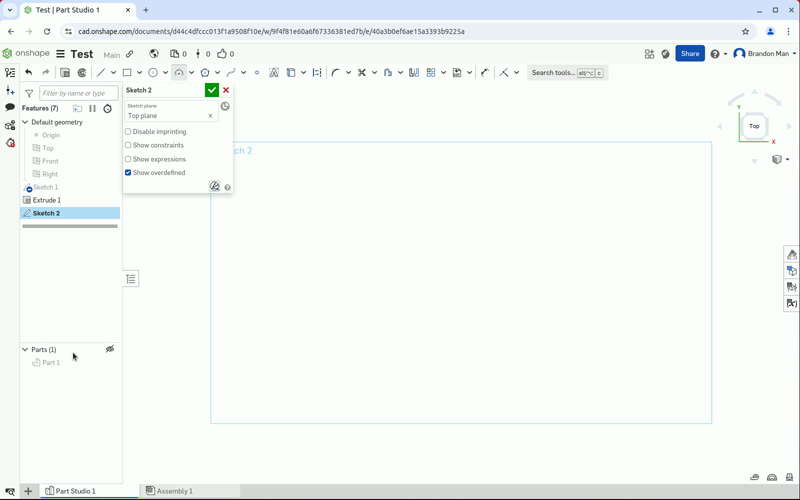
mouse_move(438, 393)
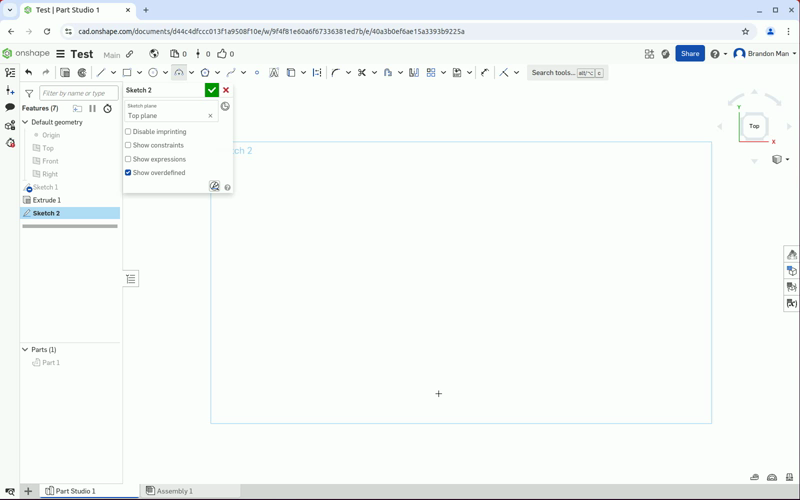
click(438, 393)
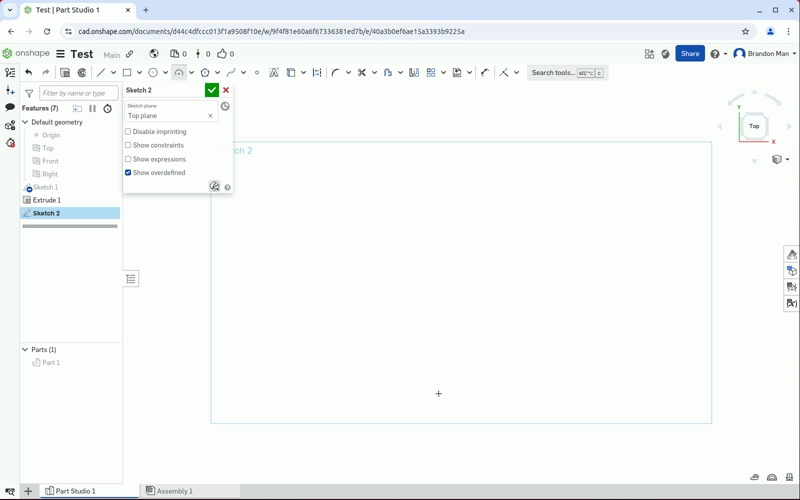
key_up(shift)
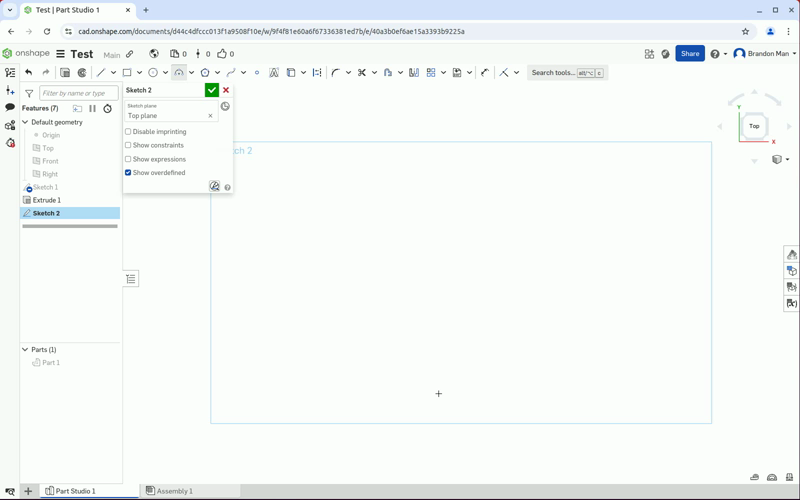
key_down(shift)
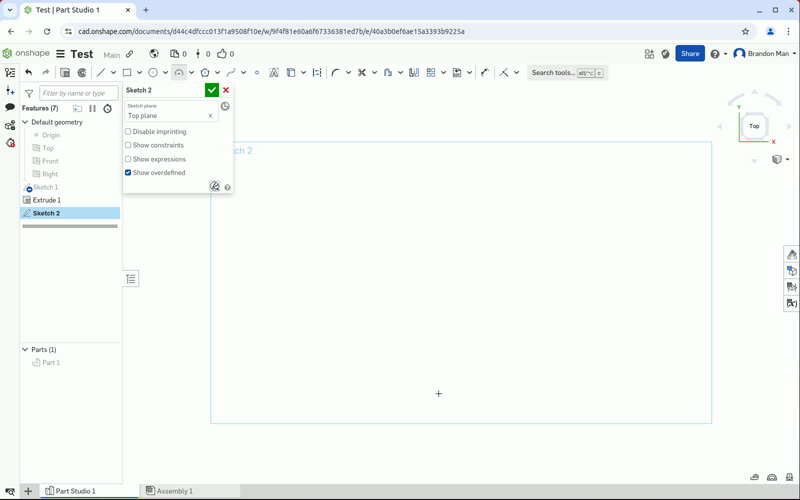
mouse_move(483, 393)
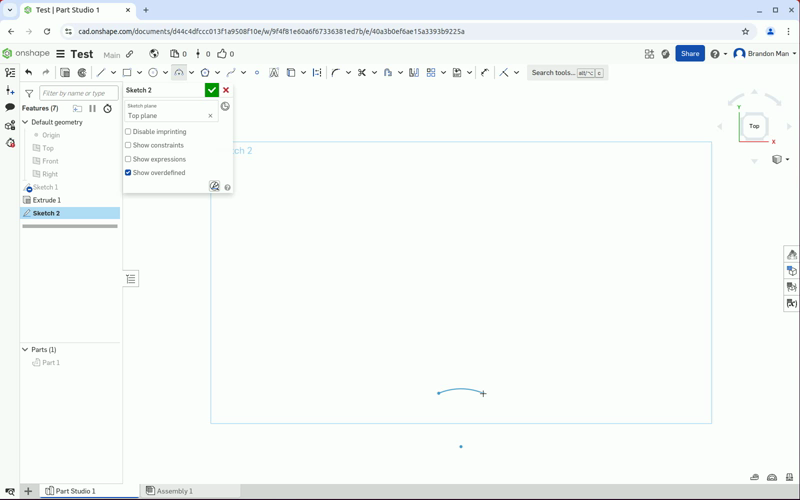
click(483, 393)
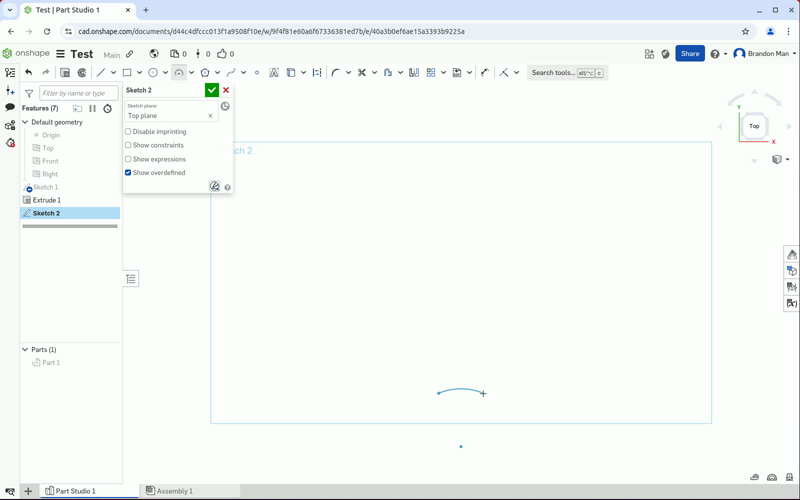
mouse_move(460, 168)
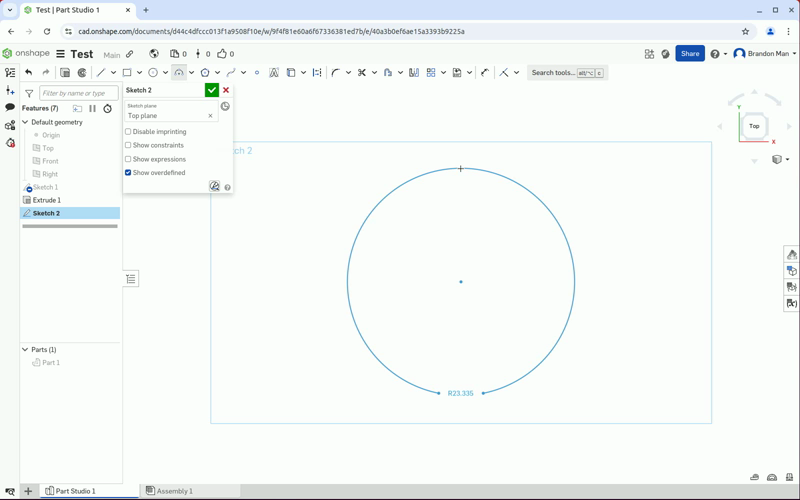
click(460, 168)
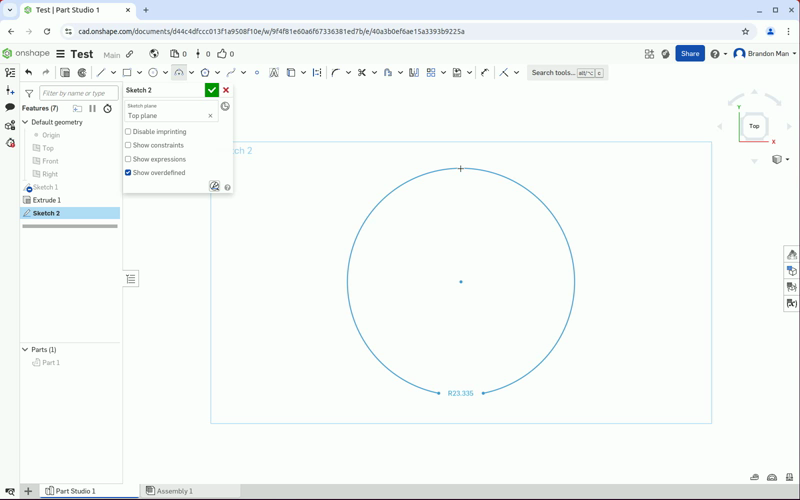
key_up(shift)
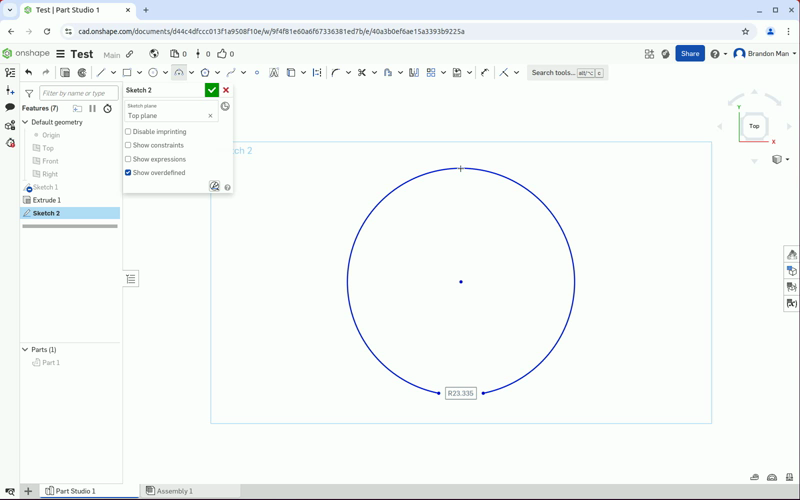
key(esc)
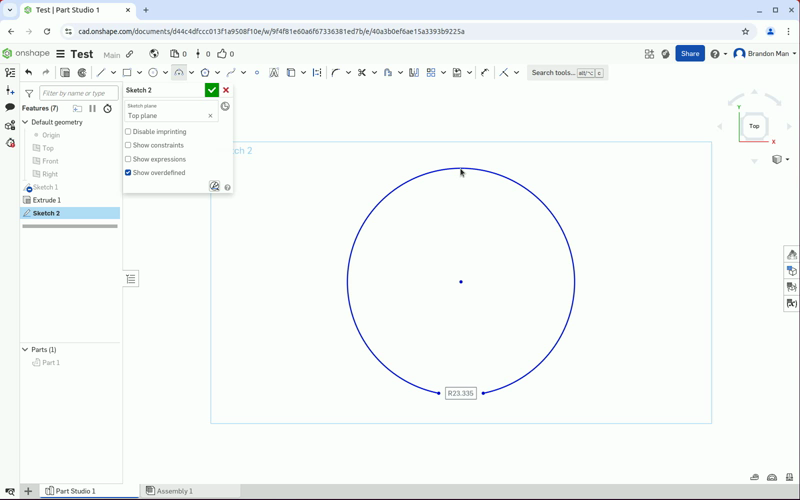
key(l)
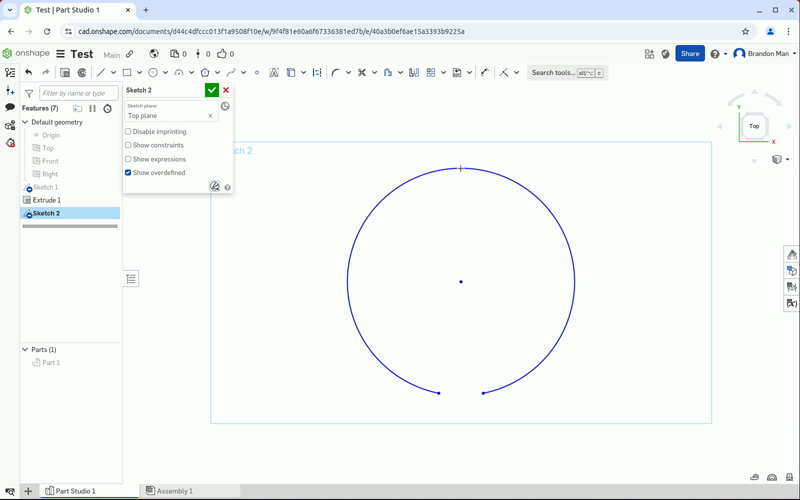
mouse_move(483, 393)
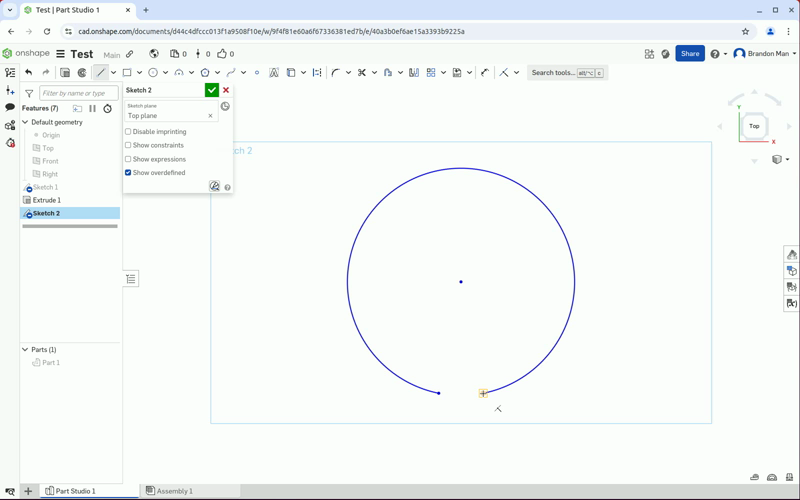
click(483, 393)
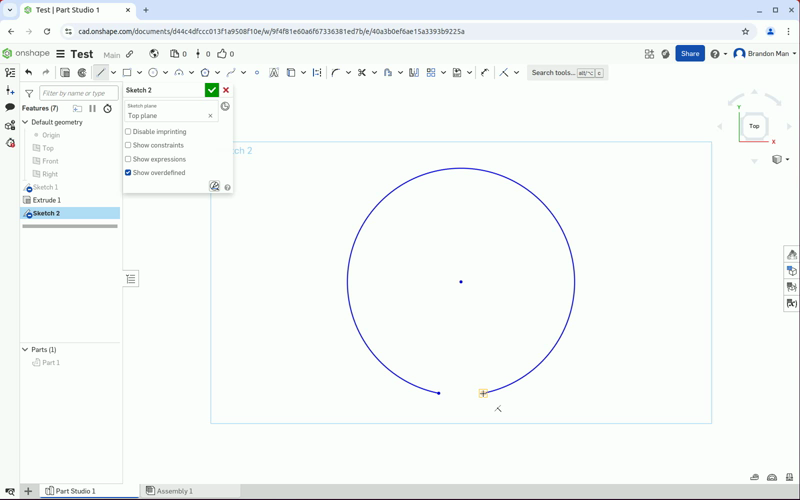
key_down(shift)
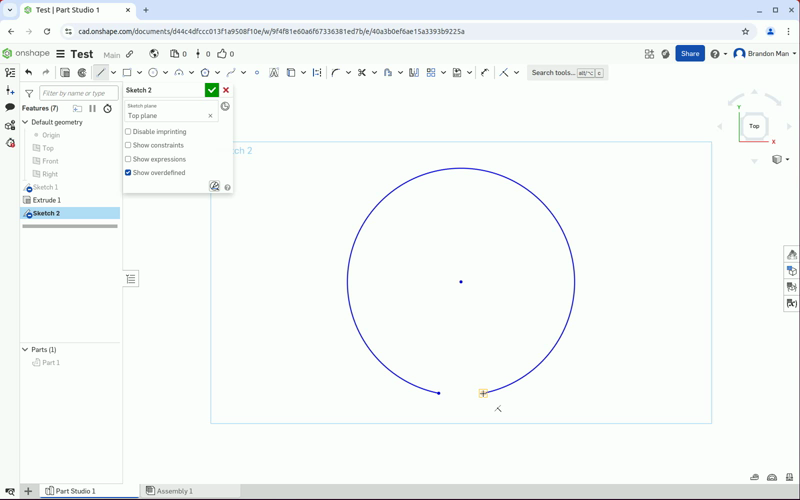
mouse_move(513, 393)
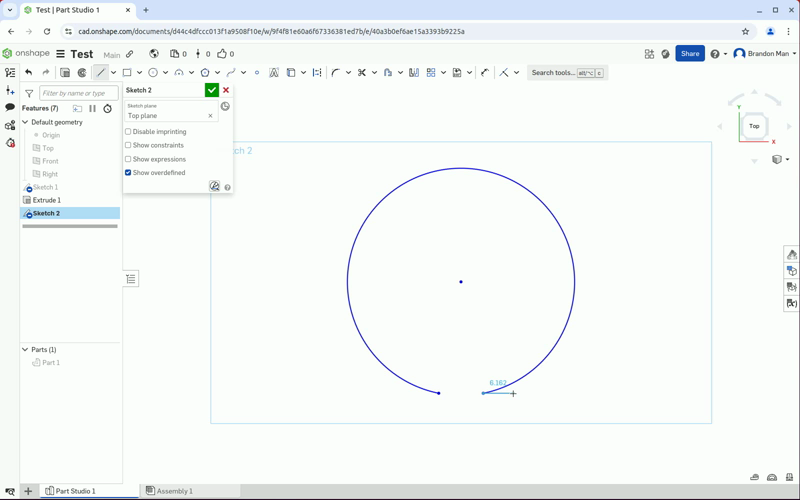
mouse_move(483, 374)
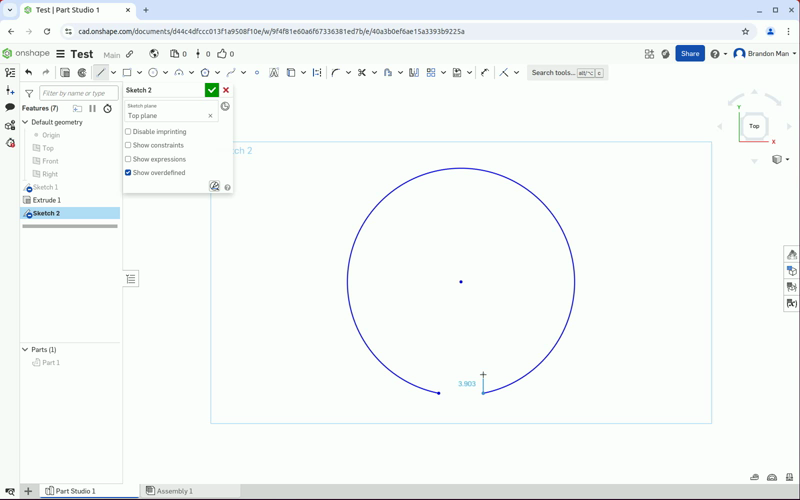
click(483, 374)
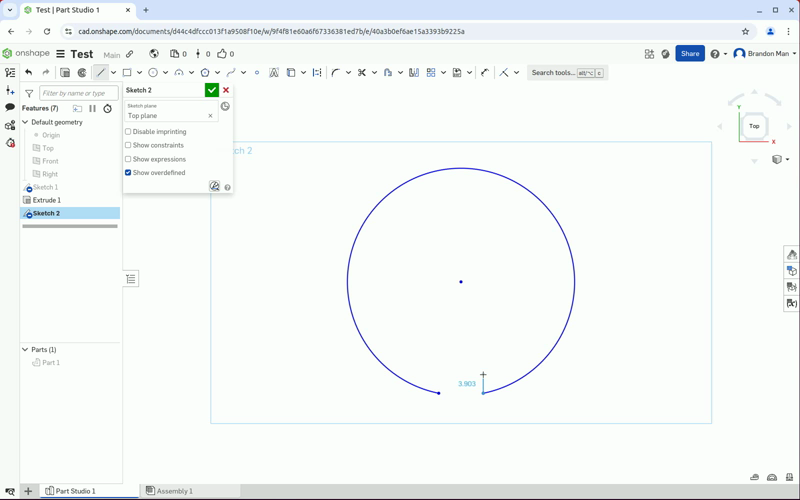
key_up(shift)
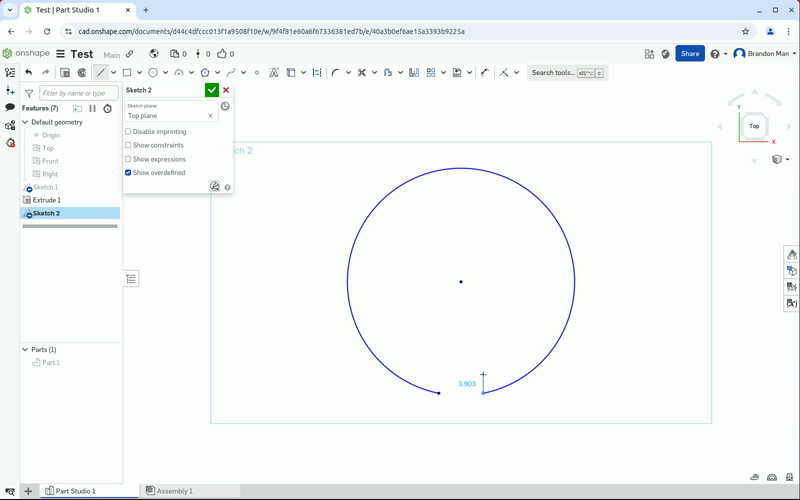
key(esc)
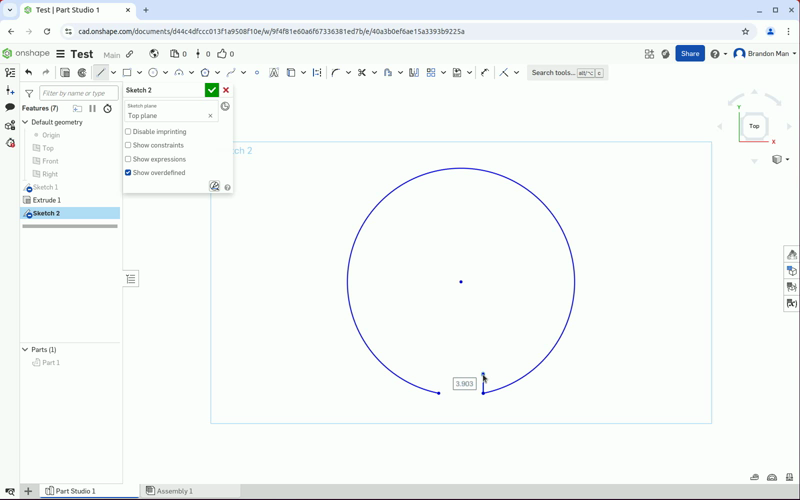
key(a)
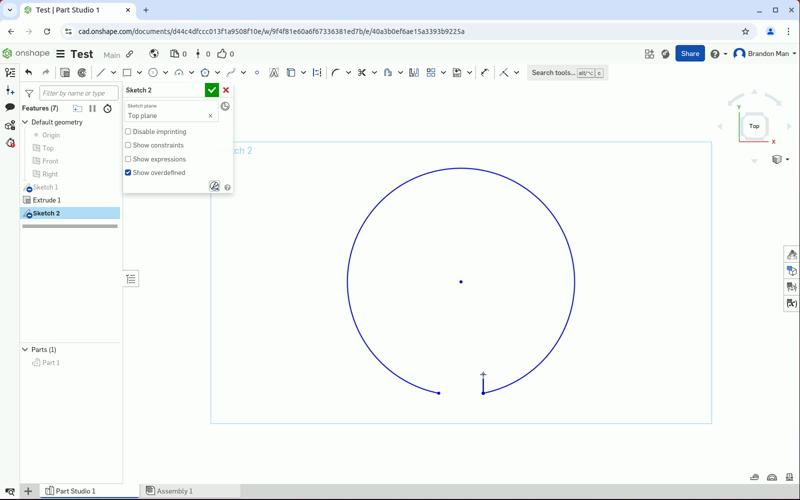
mouse_move(483, 374)
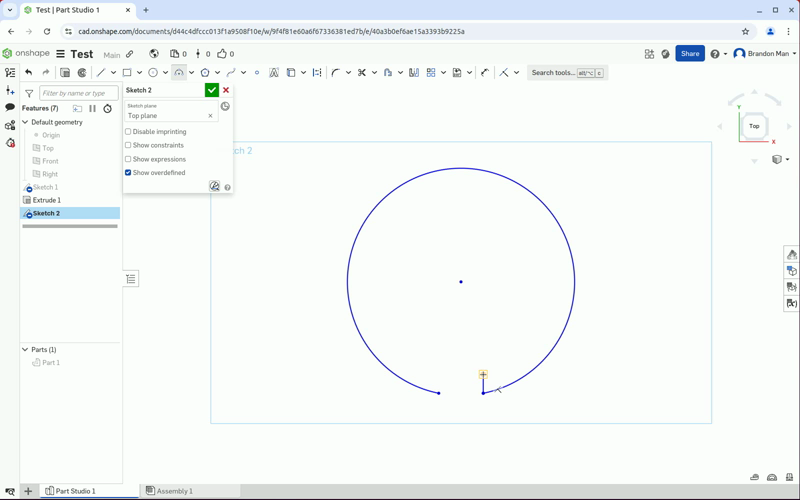
click(483, 374)
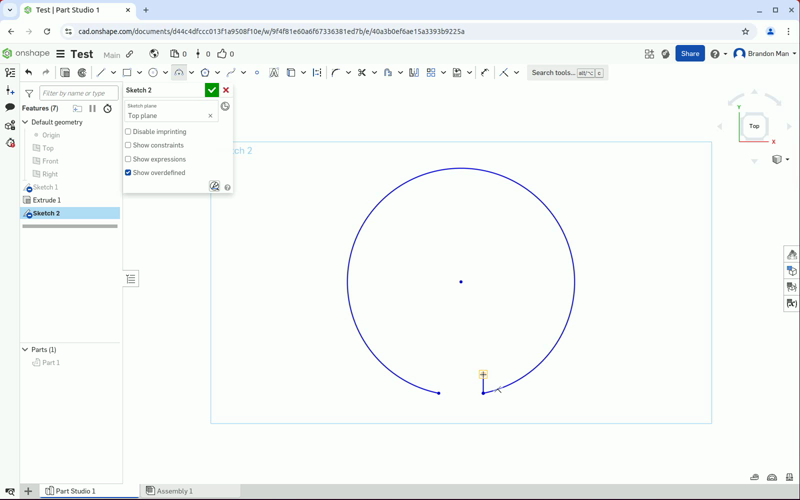
key_down(shift)
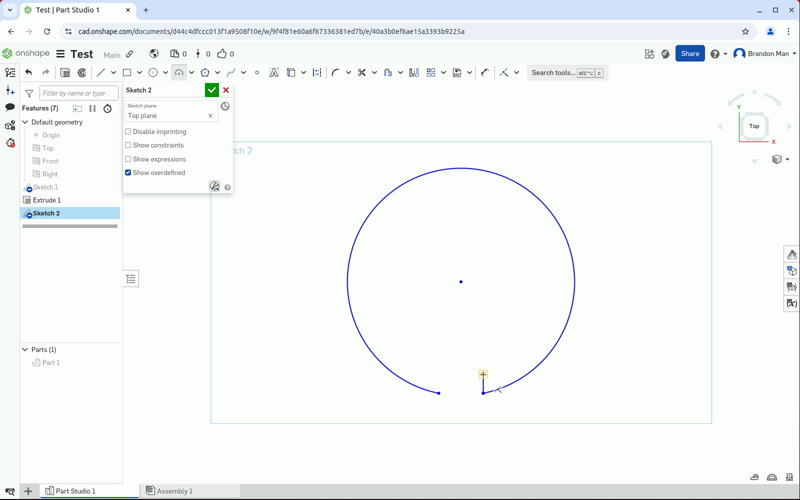
mouse_move(438, 374)
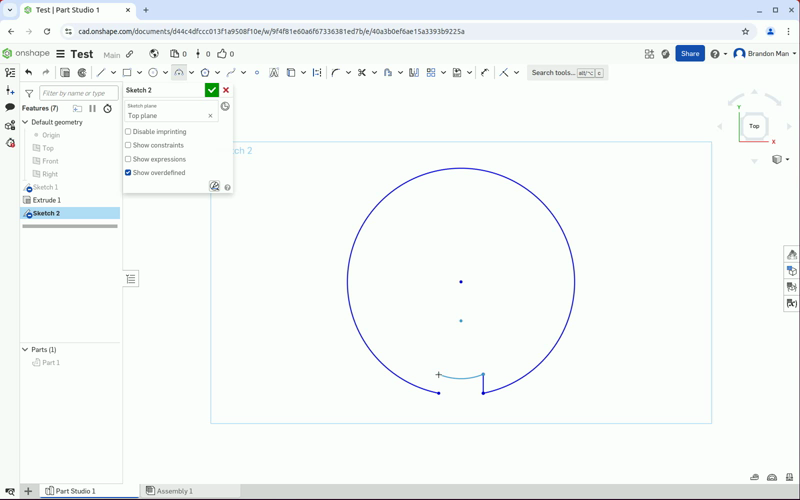
click(438, 374)
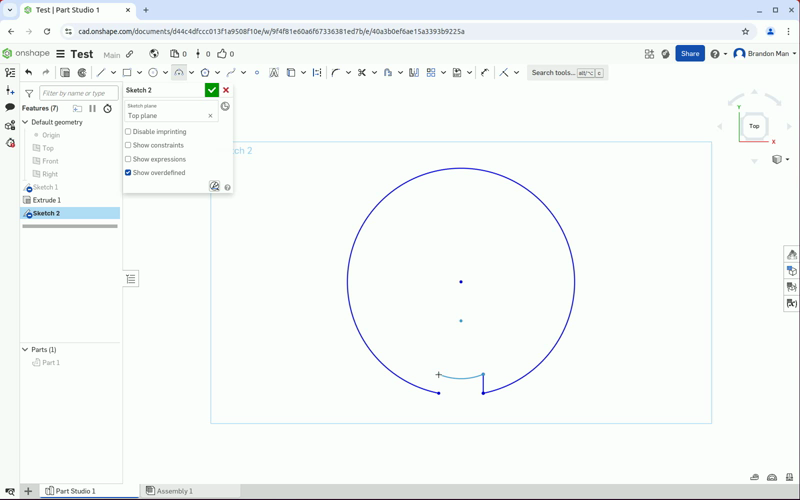
mouse_move(460, 185)
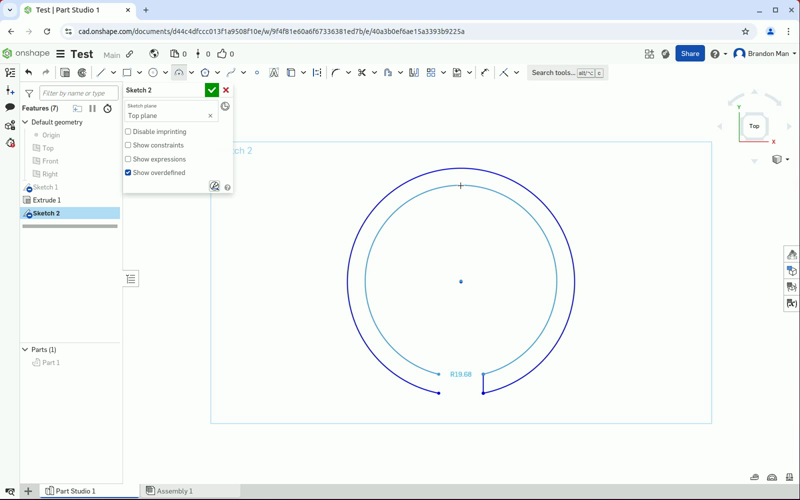
click(460, 185)
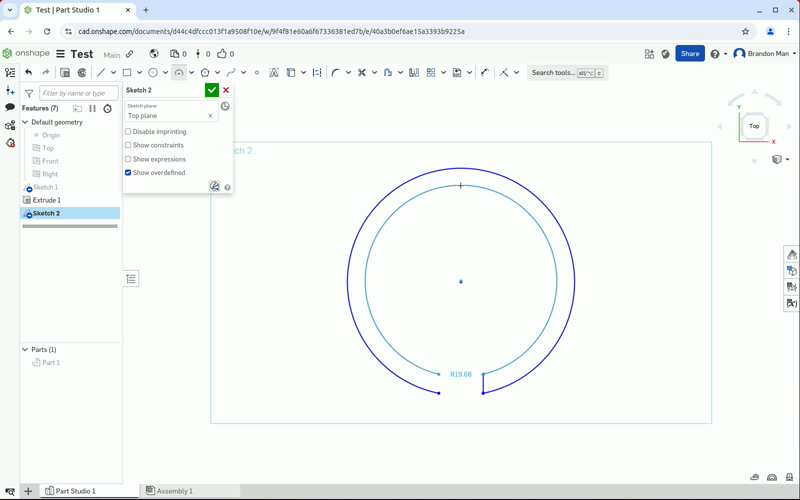
key_up(shift)
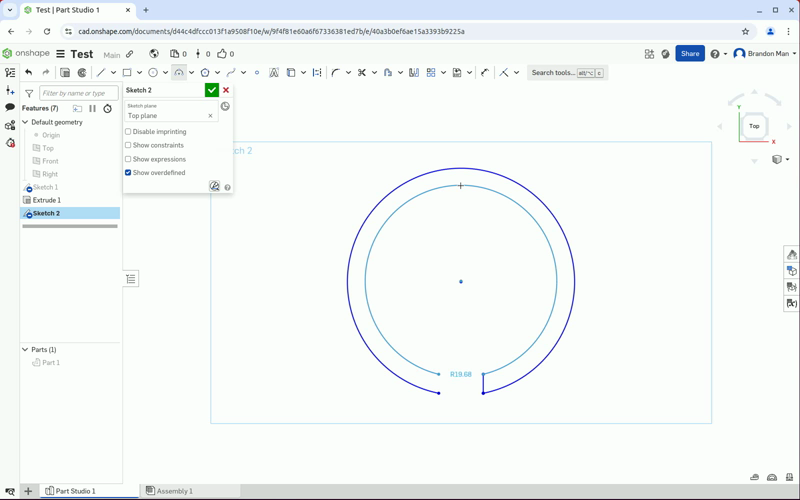
key(esc)
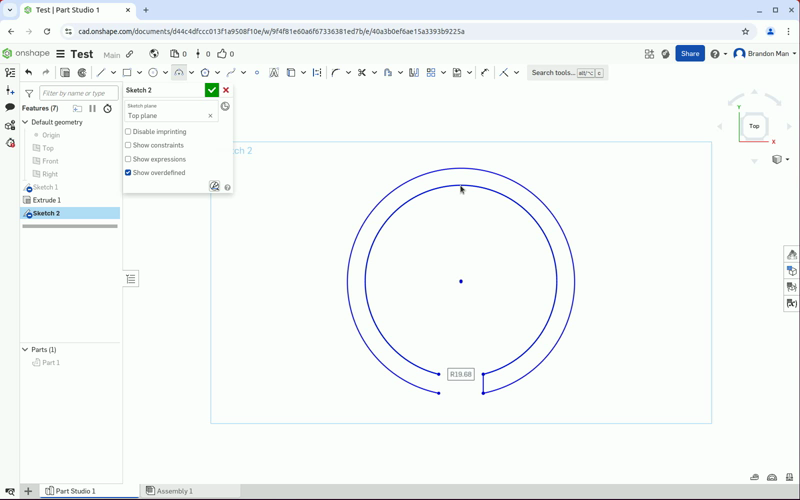
key(l)
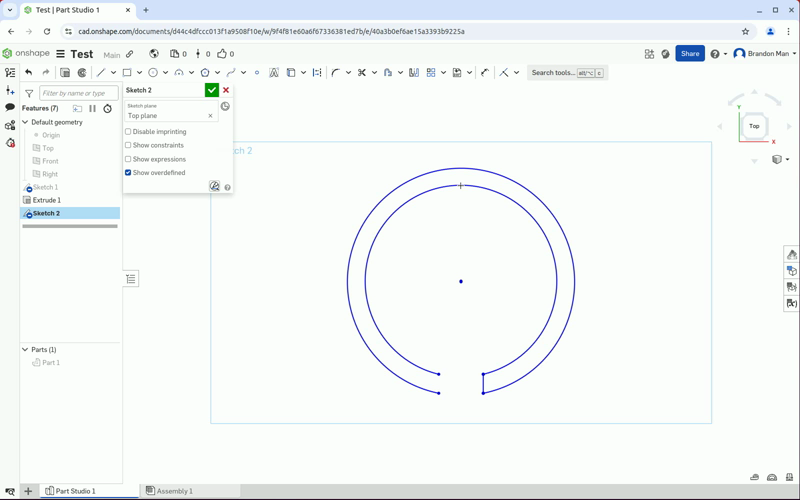
mouse_move(438, 374)
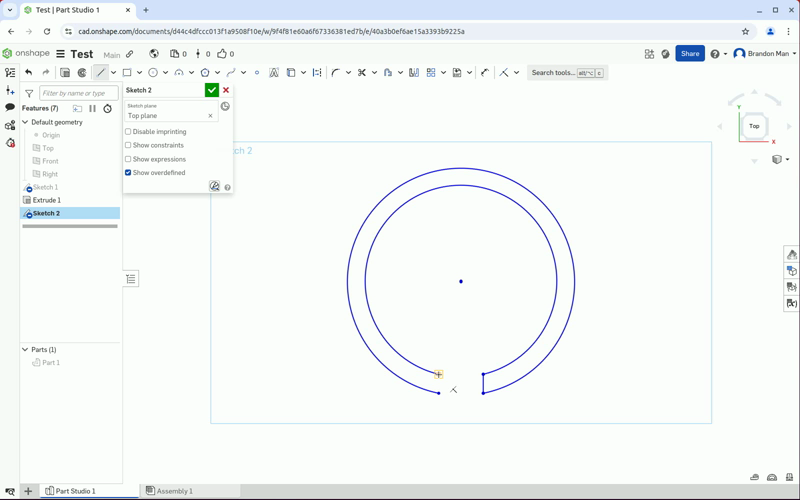
click(438, 374)
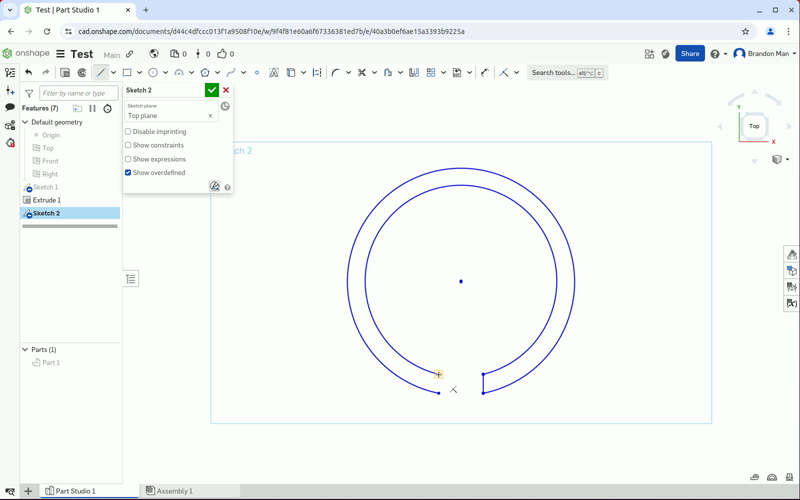
mouse_move(468, 374)
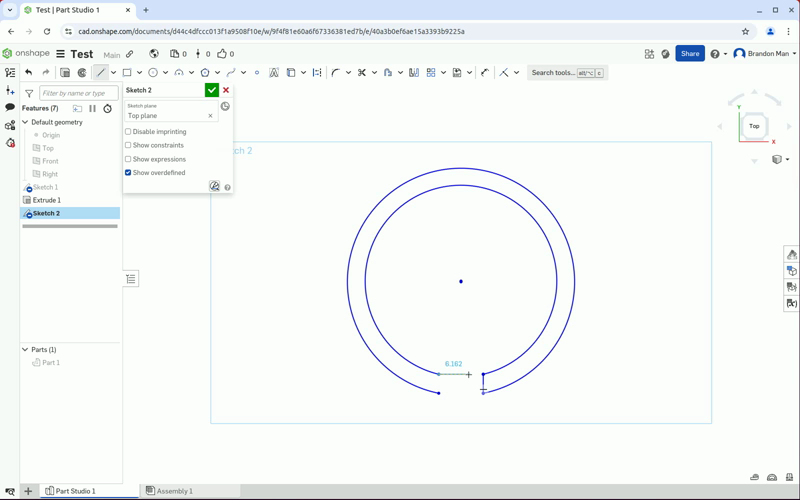
key_down(shift)
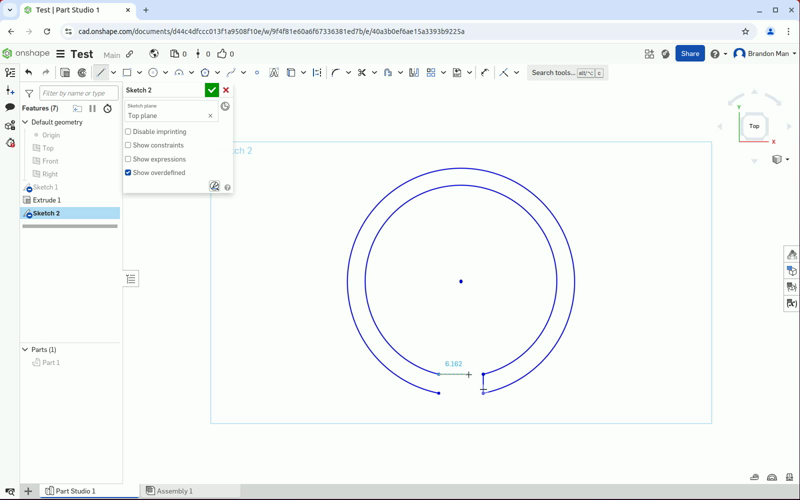
mouse_move(438, 393)
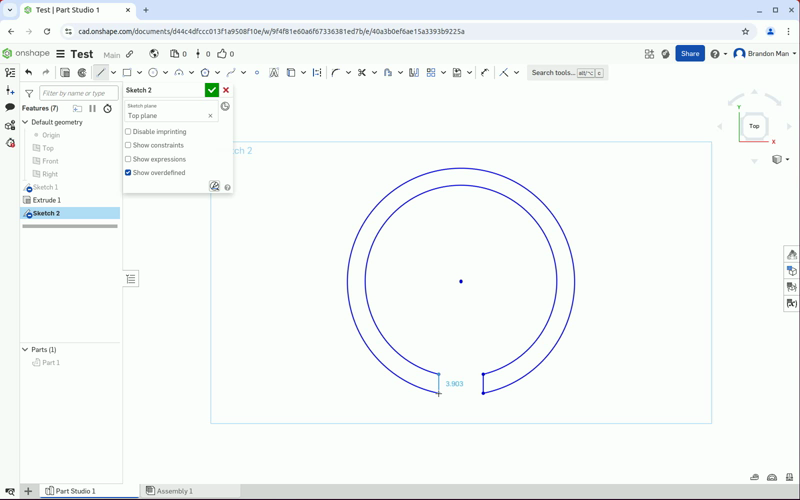
key_up(shift)
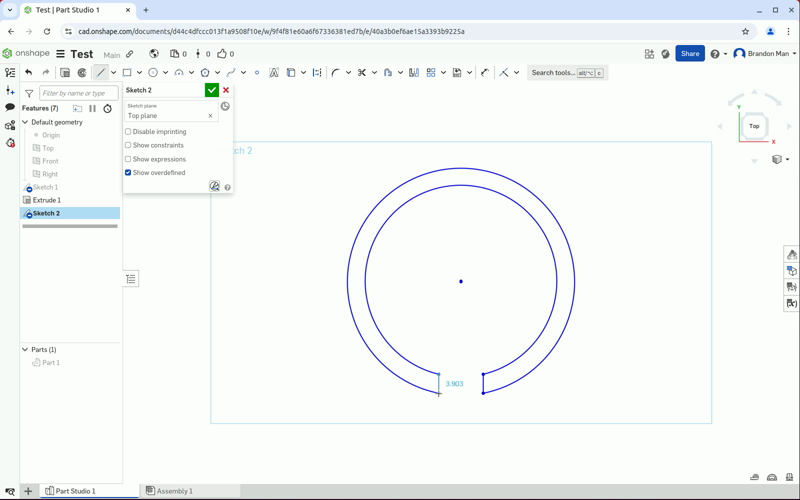
click(438, 393)
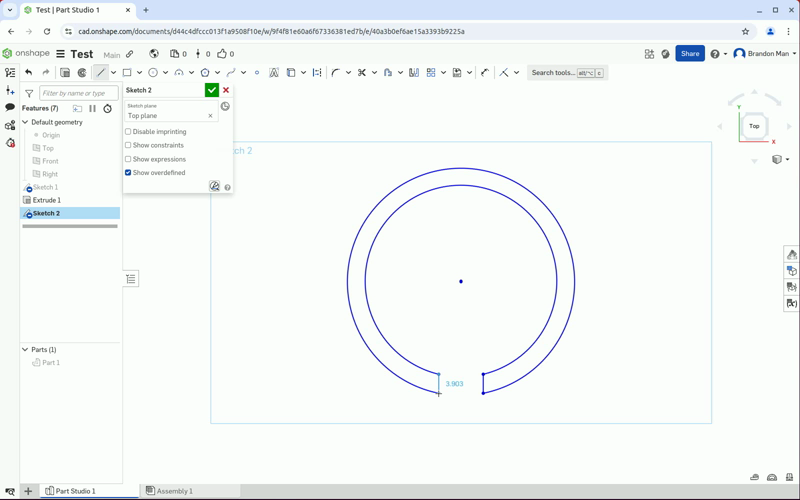
key(esc)
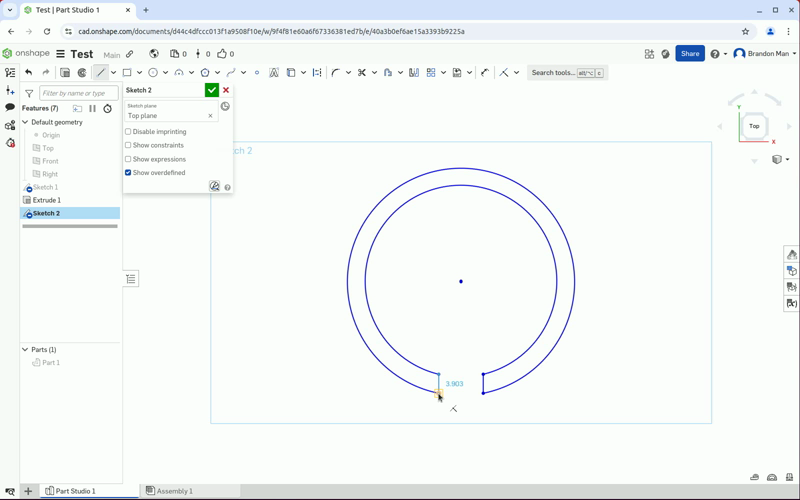
mouse_move(562, 259)
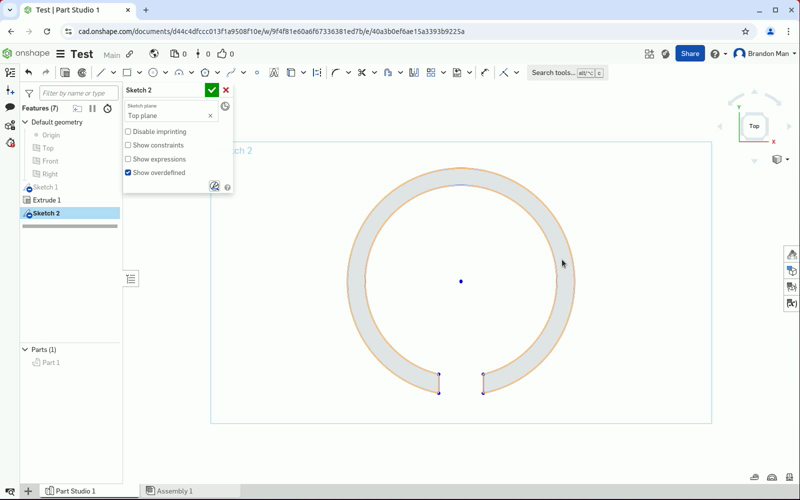
click(562, 259)
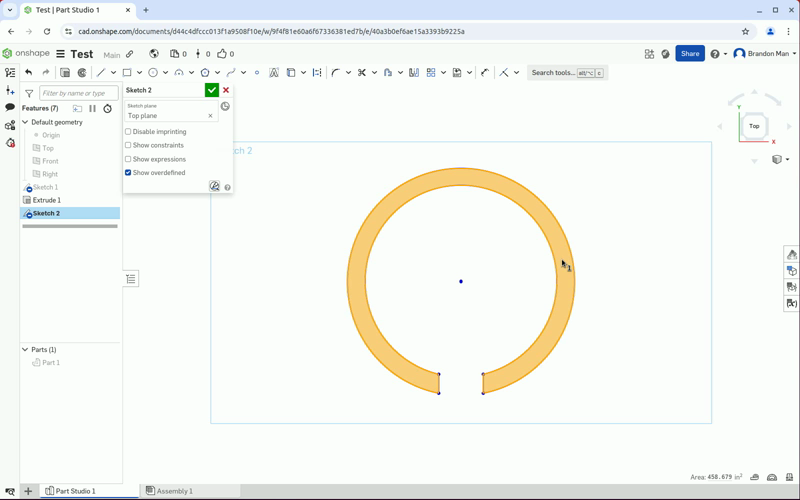
mouse_move(73, 352)
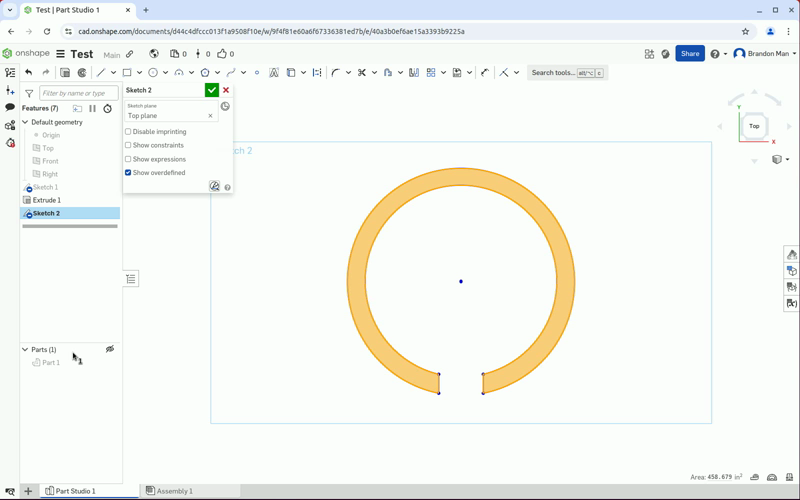
key(shift+y)
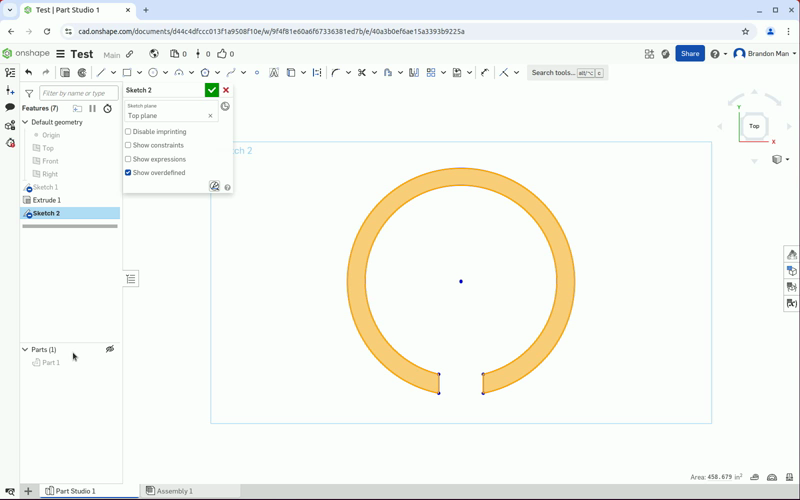
key(shift+e)
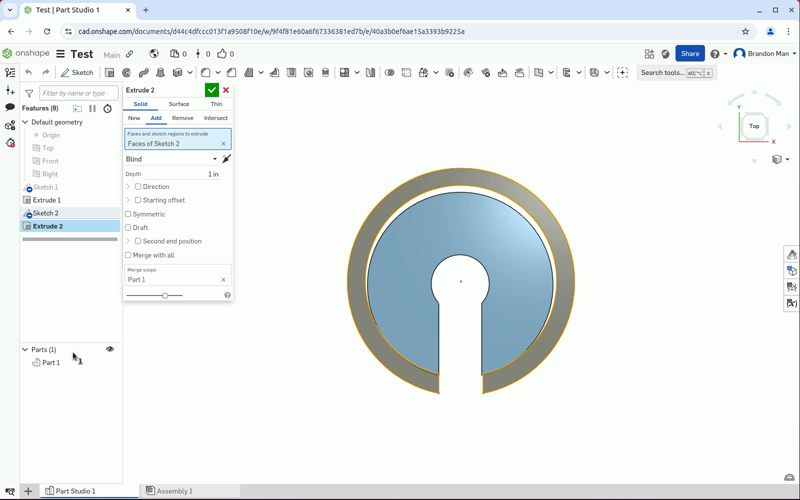
mouse_move(143, 106)
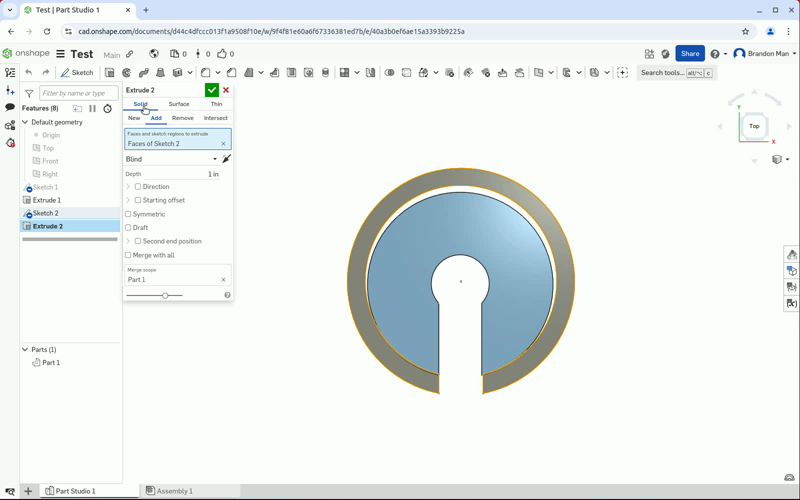
click(143, 106)
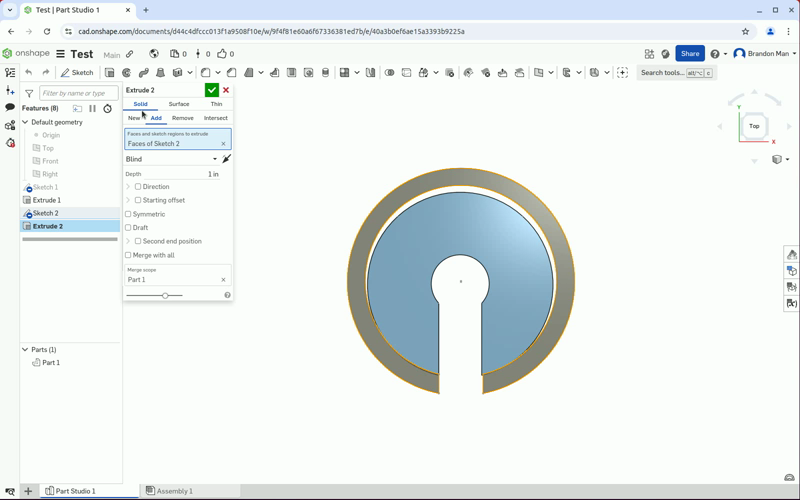
mouse_move(137, 120)
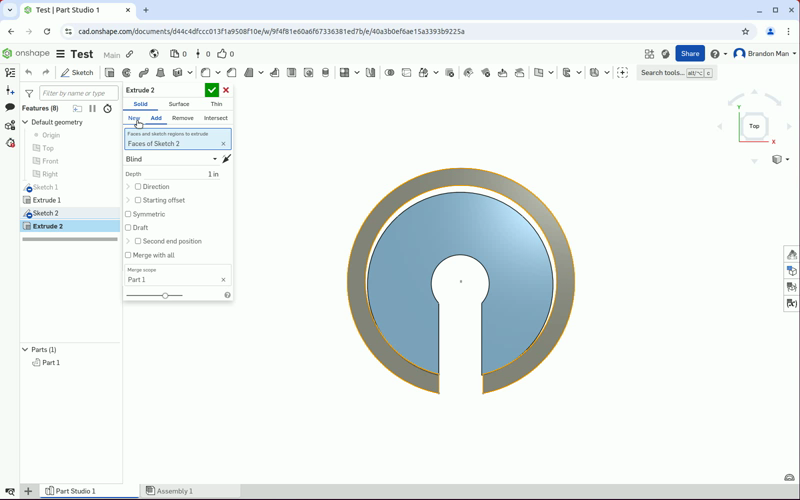
click(137, 120)
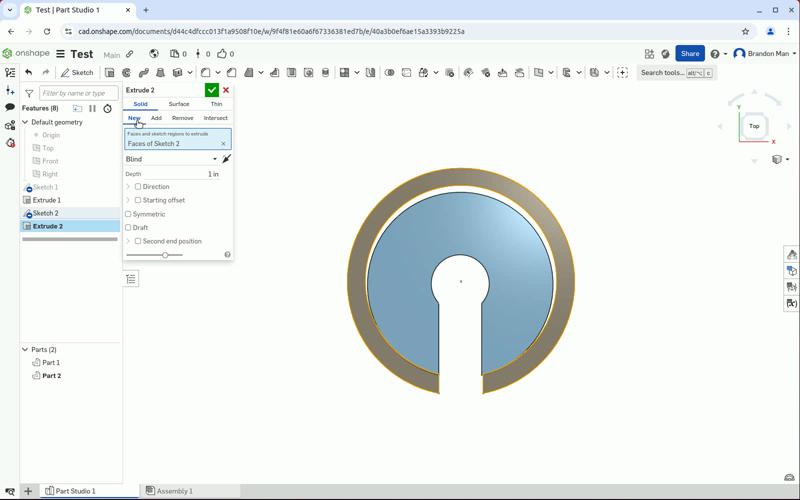
key(tab, 4)
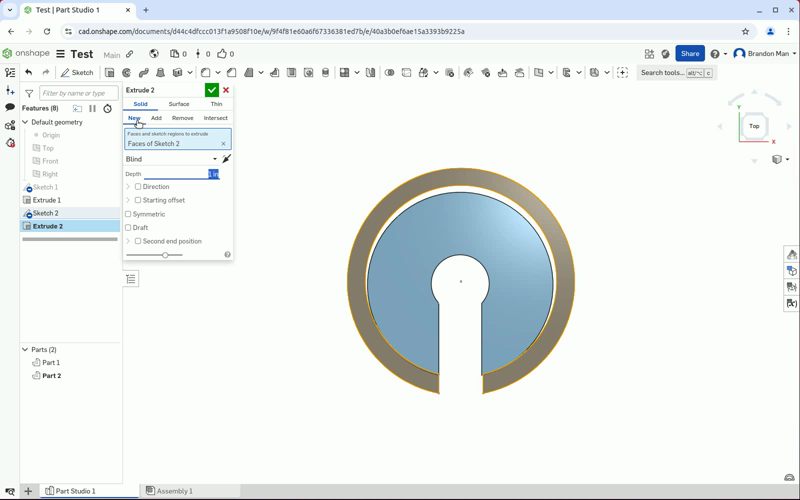
text(1.204)
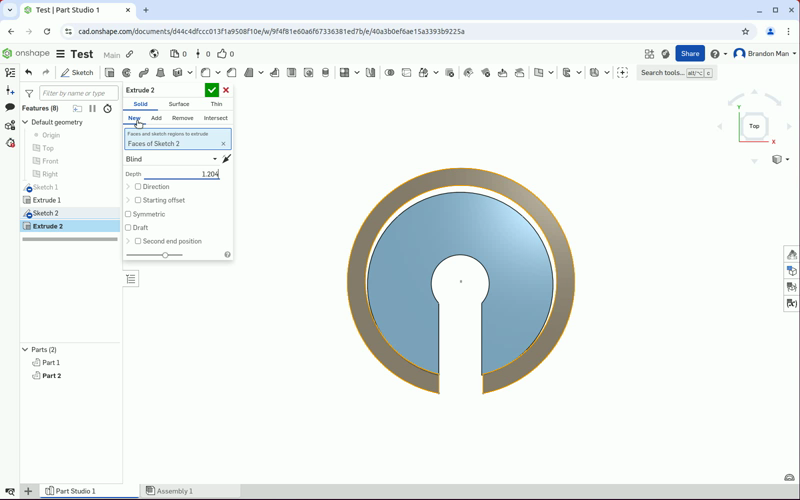
key(enter)
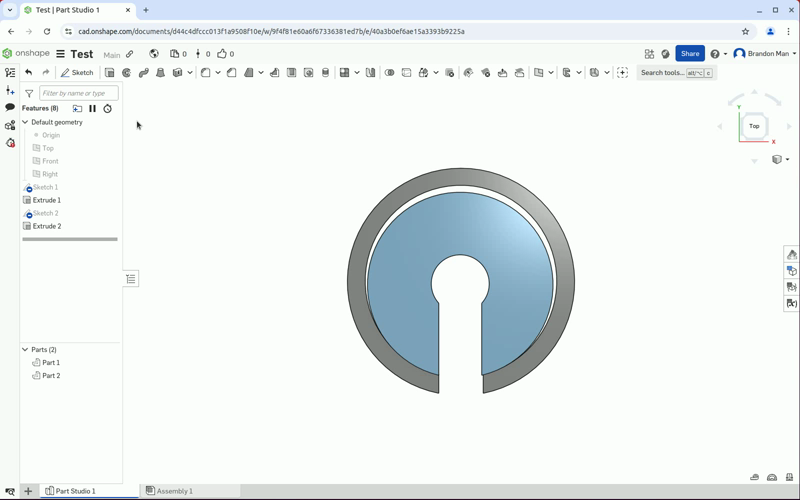
key(shift+h)
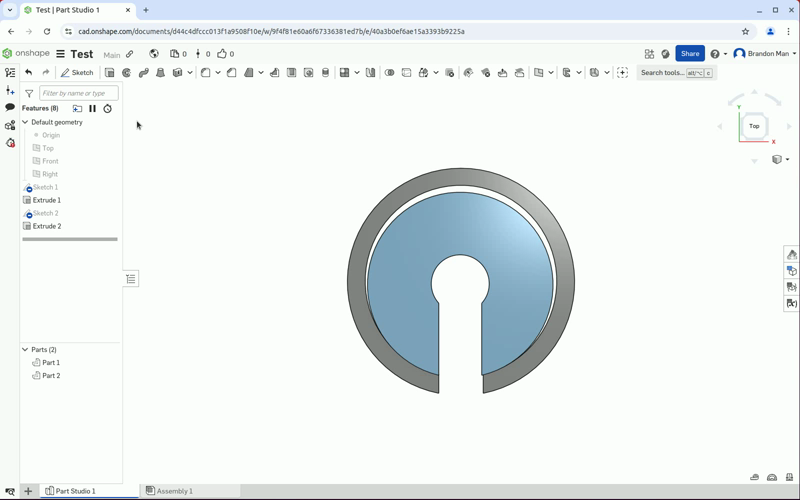
key(shift+h)
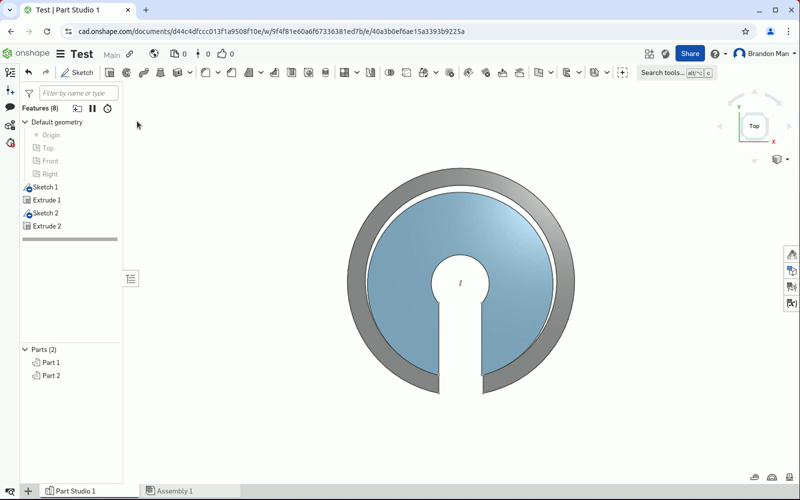
key(shift+7)
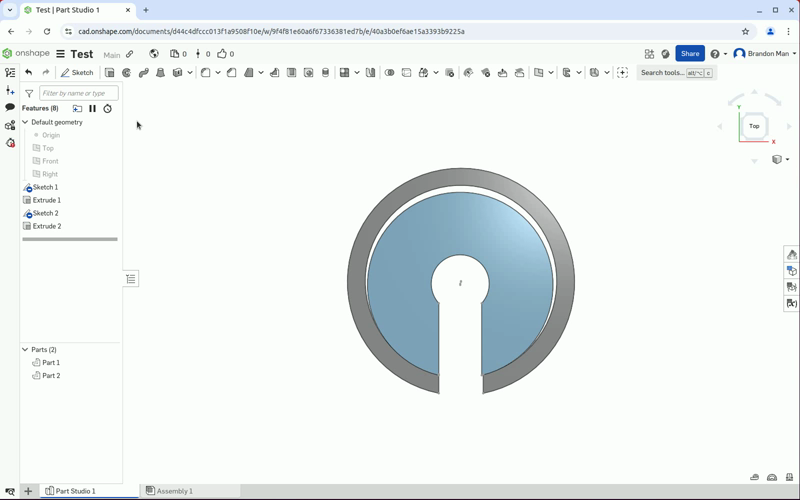
key(up, 3)
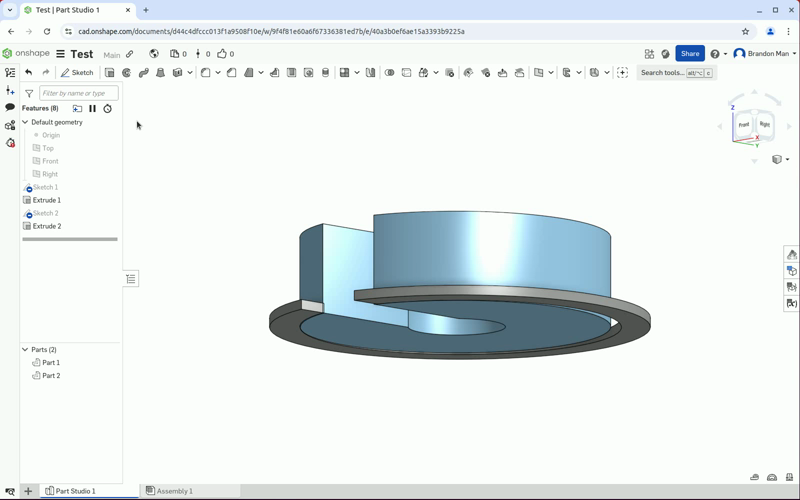
key(left, 3)
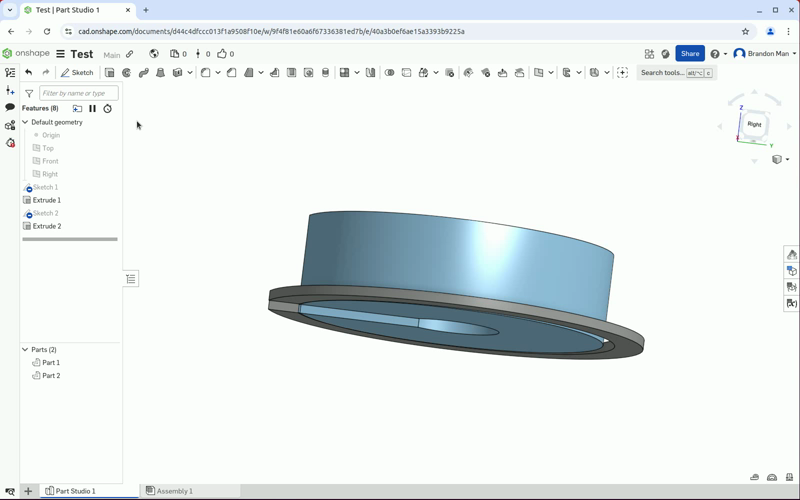
key(right, 3)
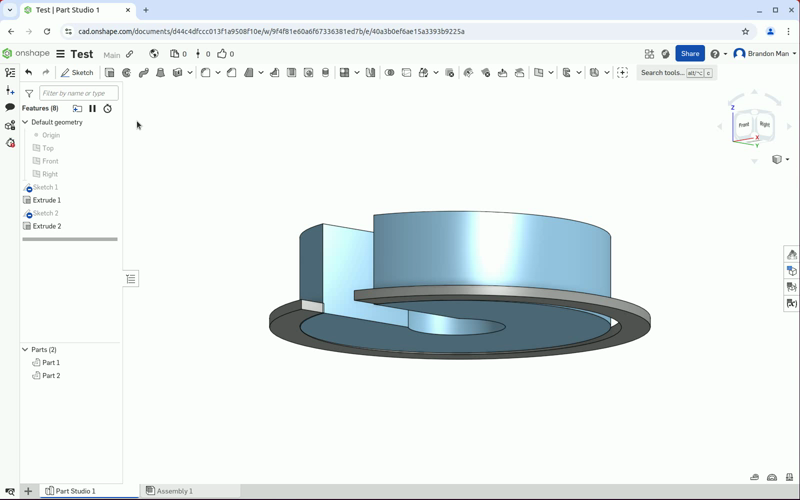
key(down, 3)
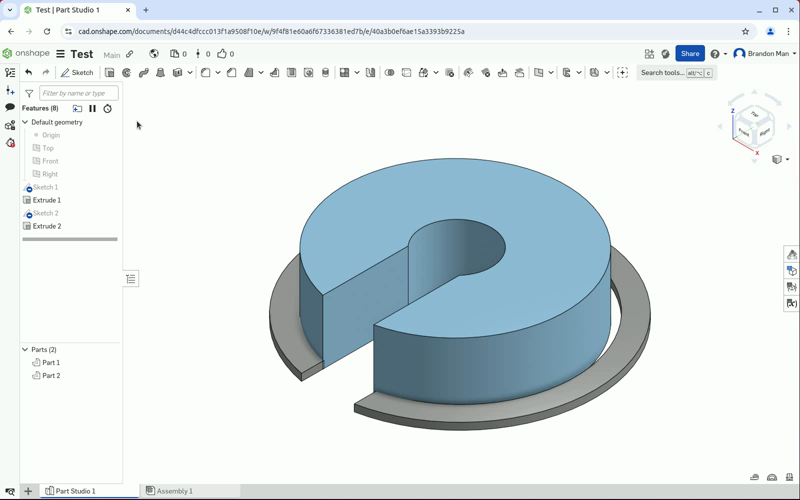
mouse_move(73, 189)
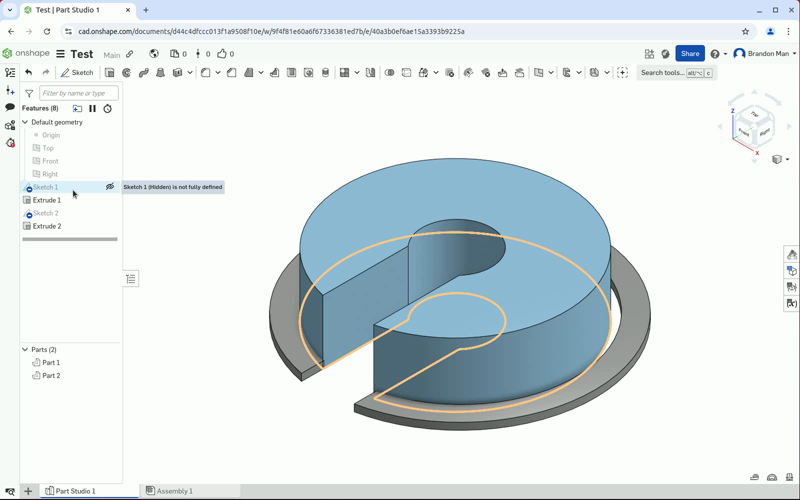
click(73, 189)